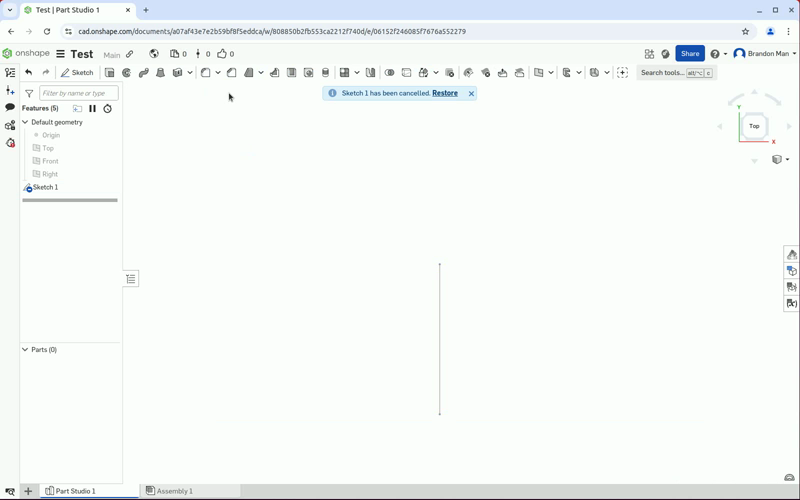
key(shift+h)
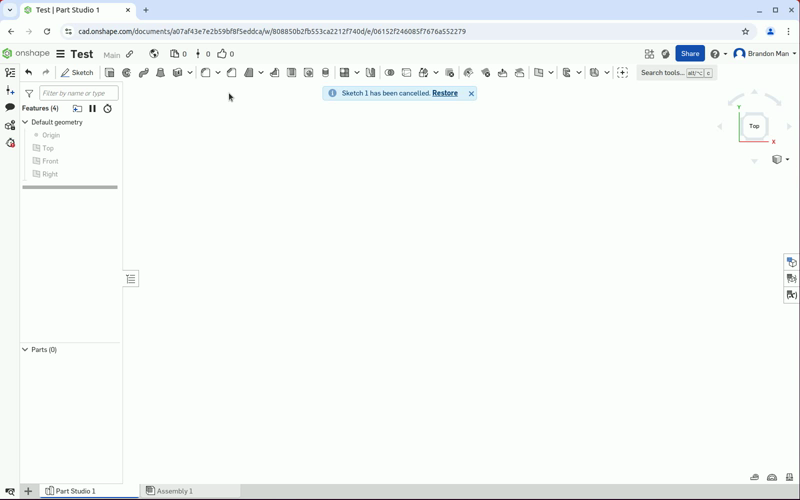
mouse_move(73, 352)
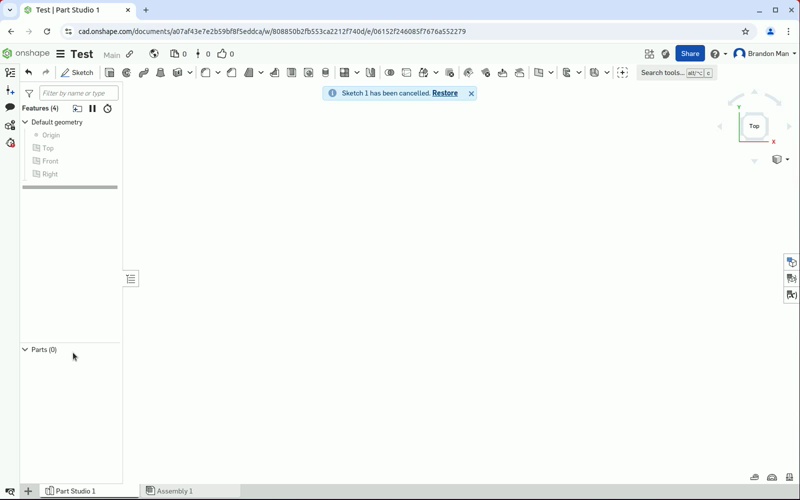
key(y)
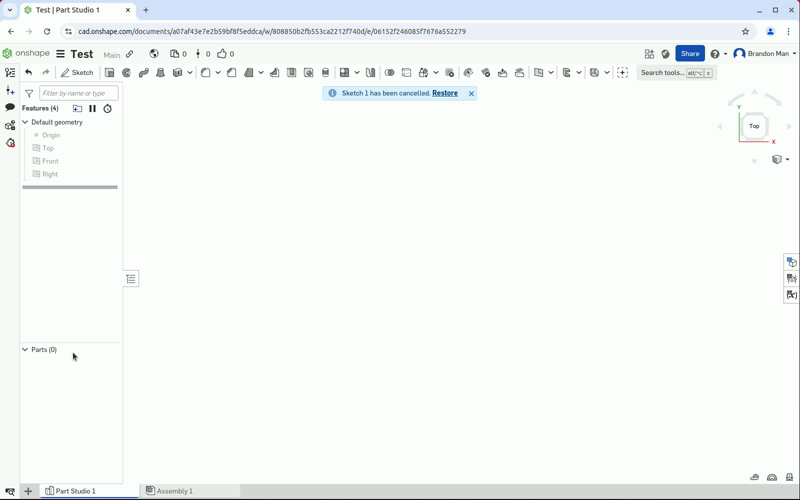
key(shift+p)
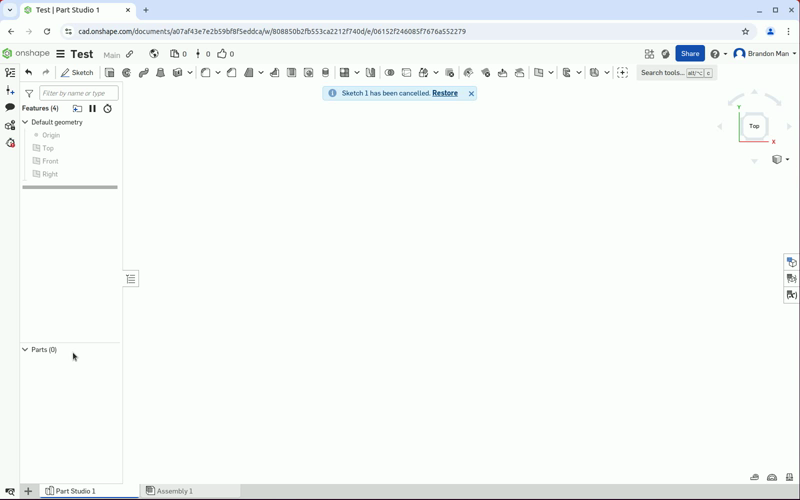
key(space)
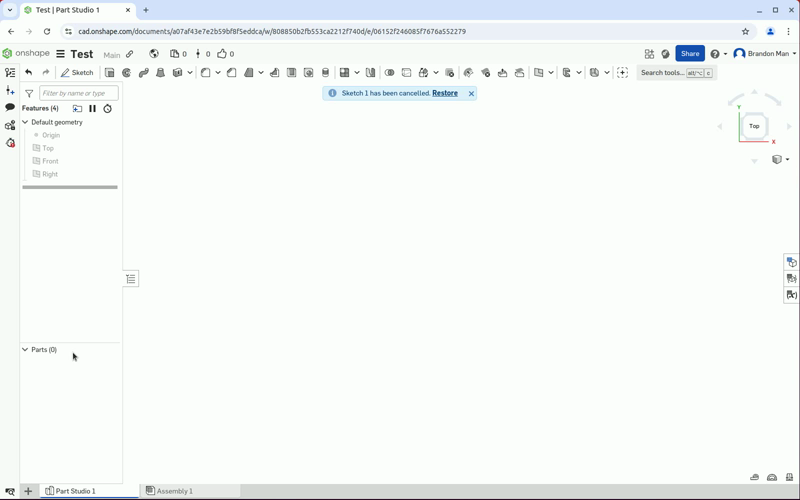
key_down(shift)
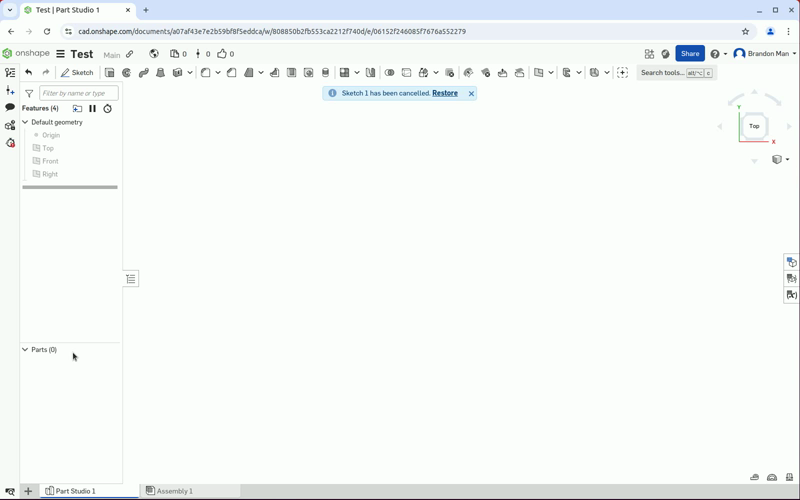
key(up)
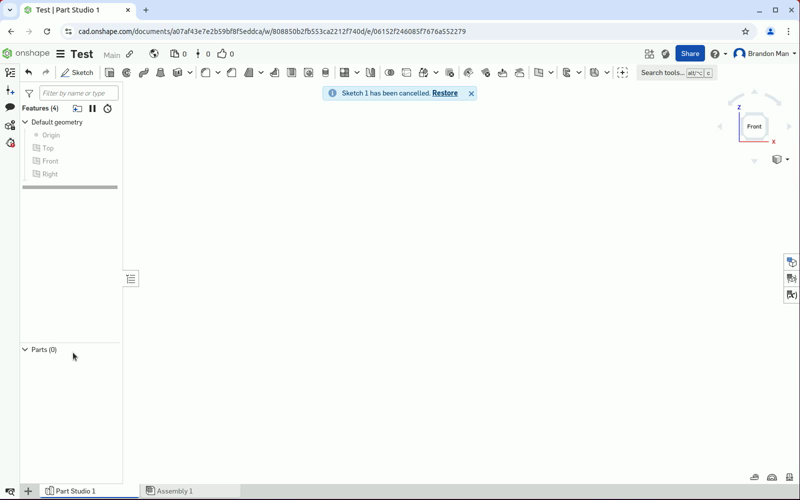
key_up(shift)
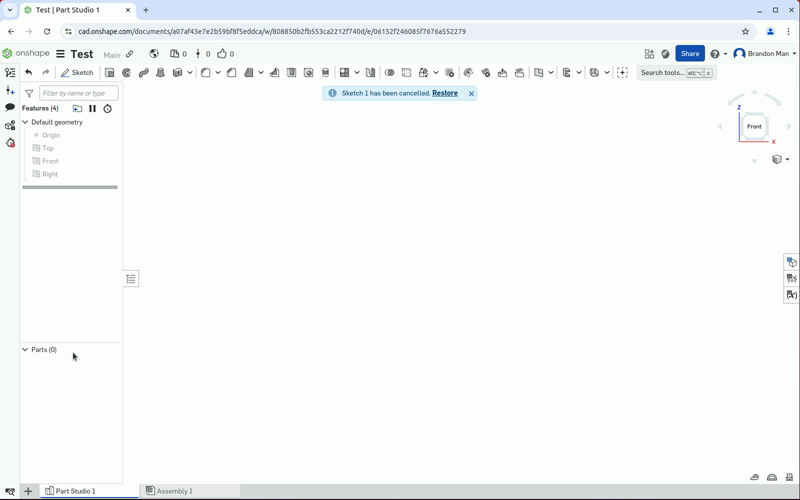
mouse_move(73, 352)
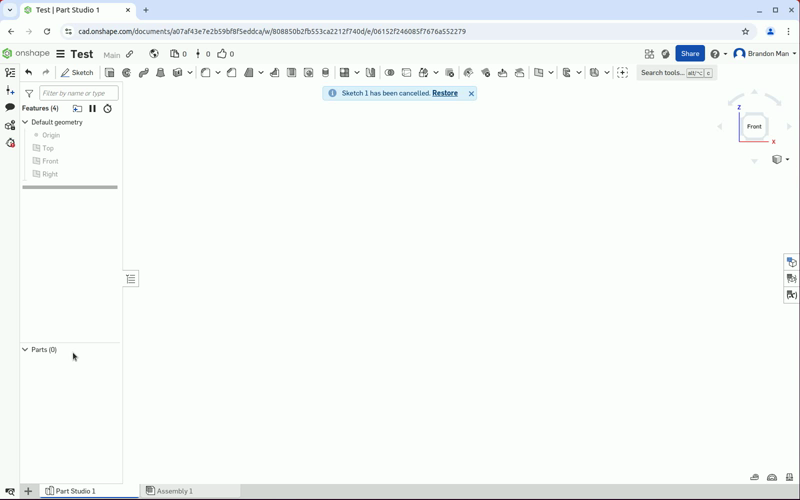
key(shift+y)
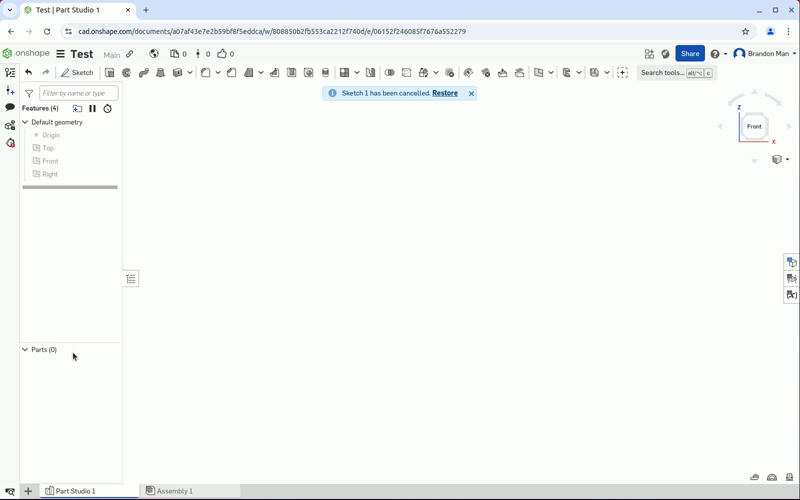
key(shift+s)
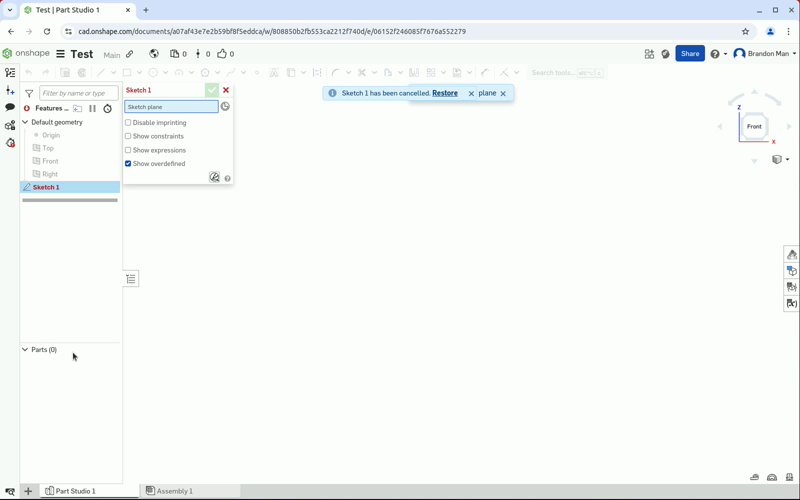
mouse_move(73, 163)
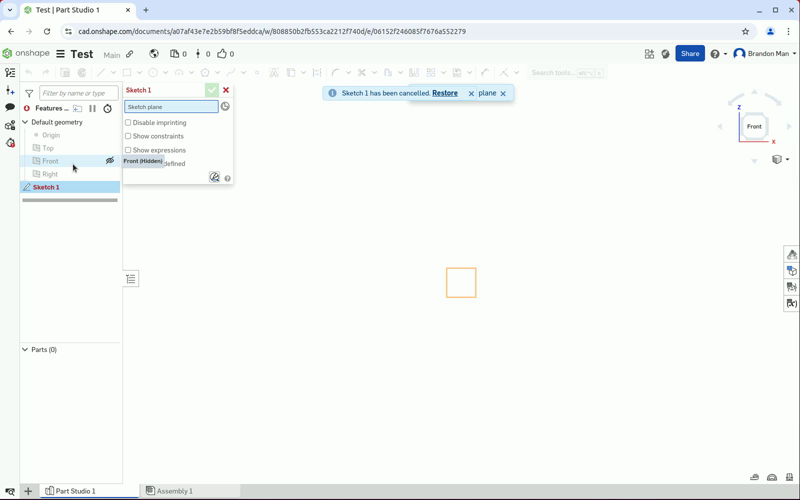
click(73, 163)
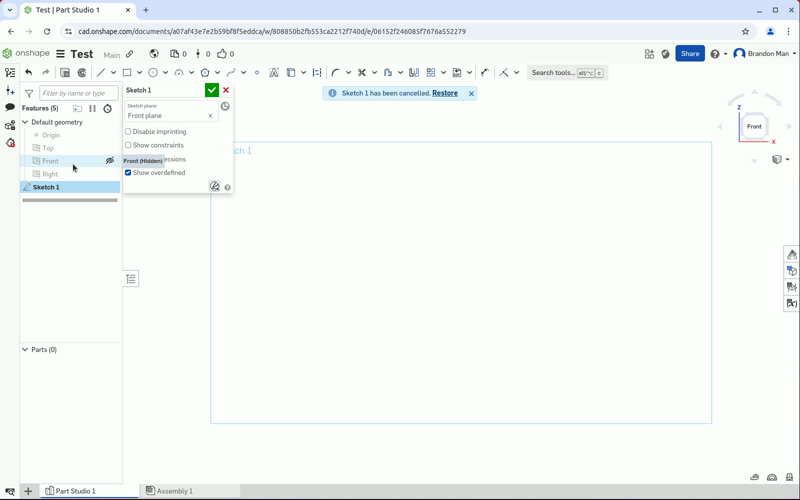
mouse_move(73, 352)
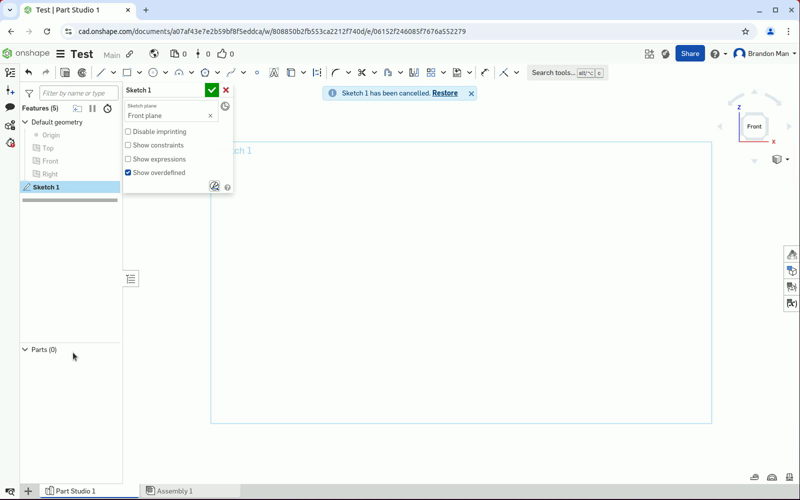
key(y)
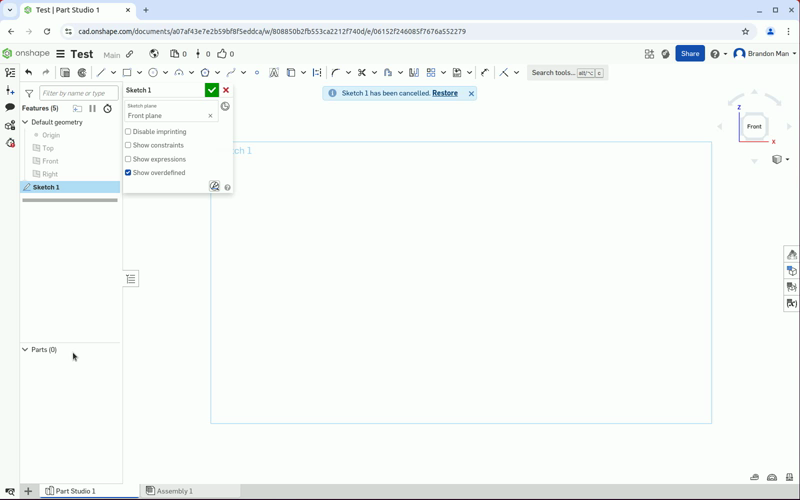
key(l)
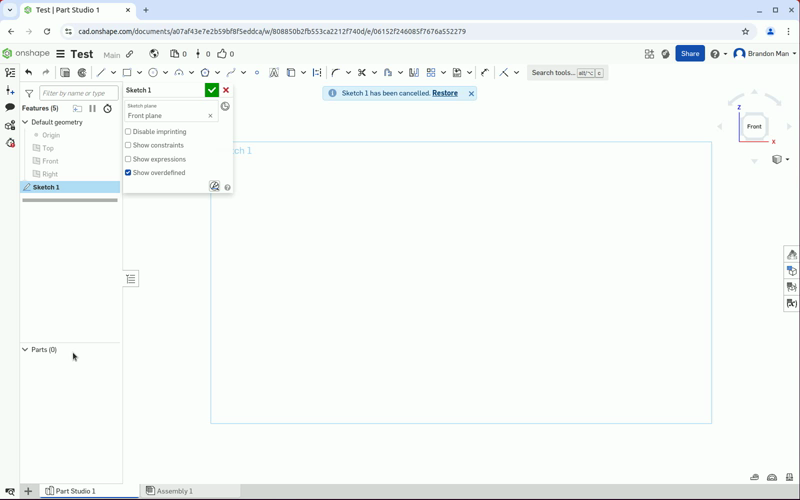
key_down(shift)
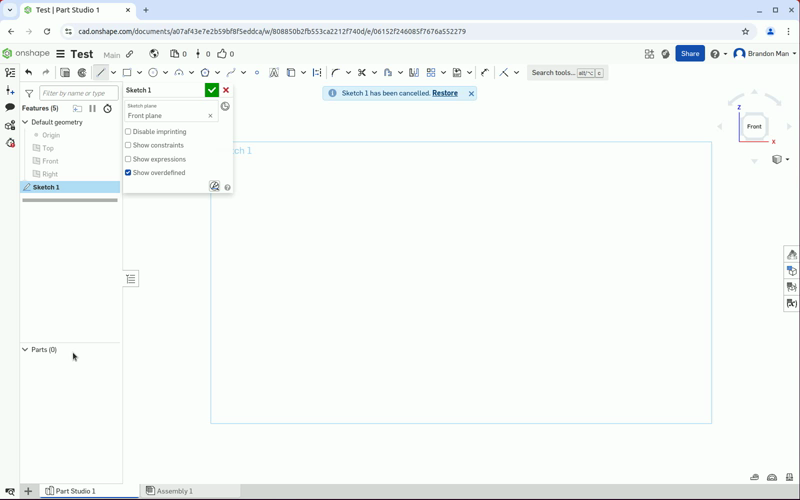
mouse_move(460, 282)
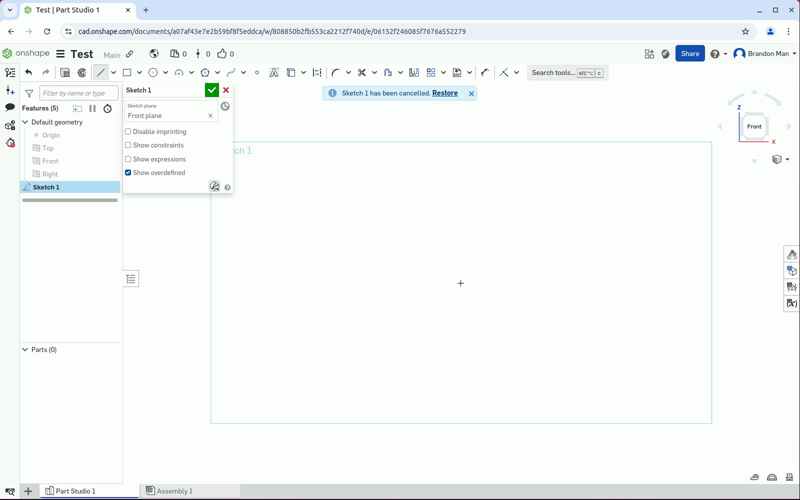
click(460, 282)
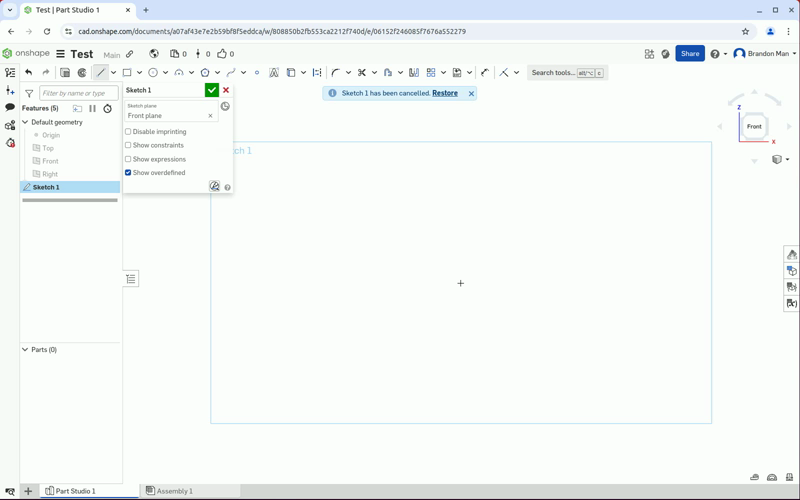
key_up(shift)
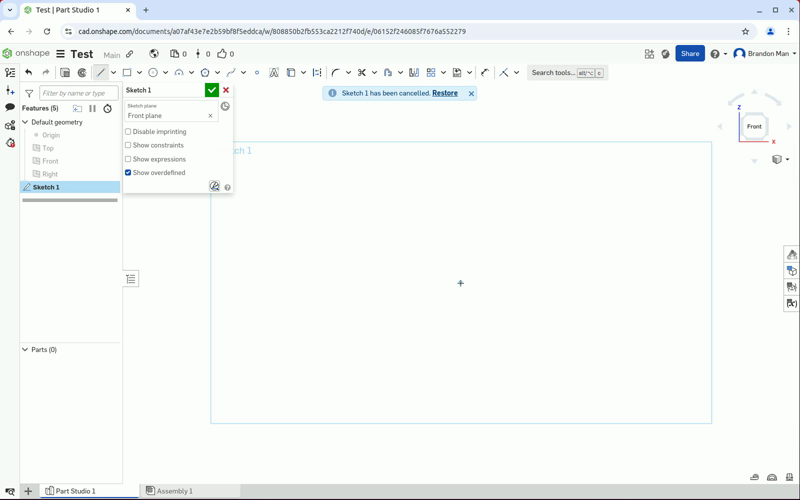
key_down(shift)
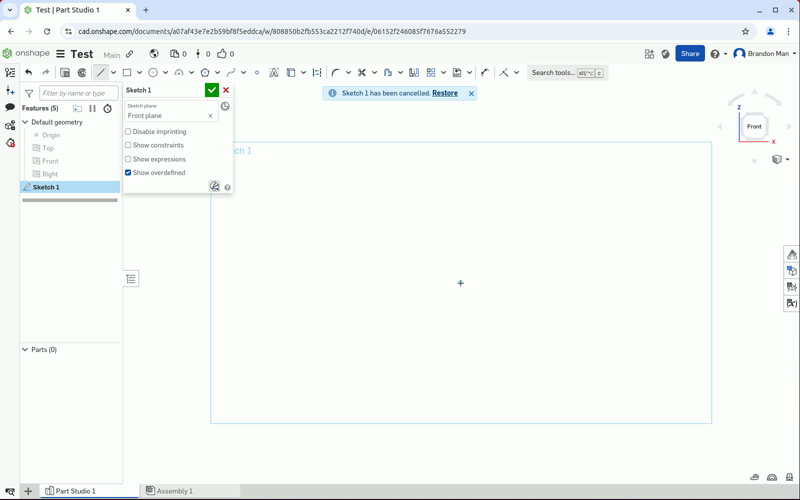
mouse_move(490, 282)
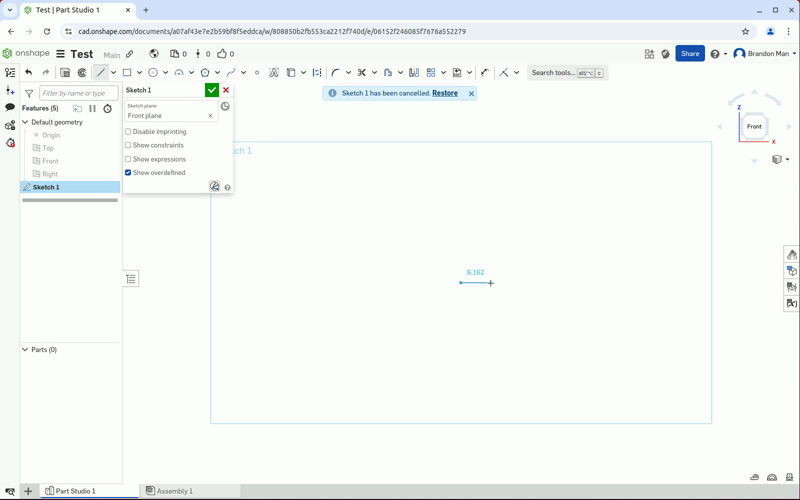
mouse_move(517, 282)
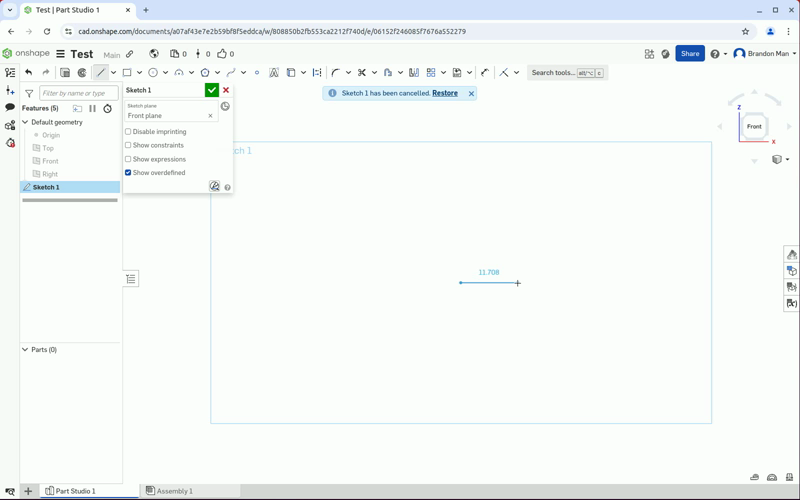
click(517, 282)
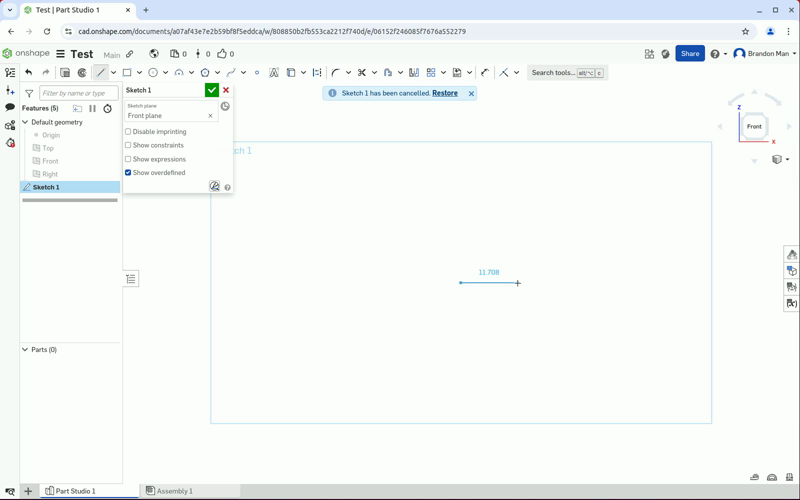
key_up(shift)
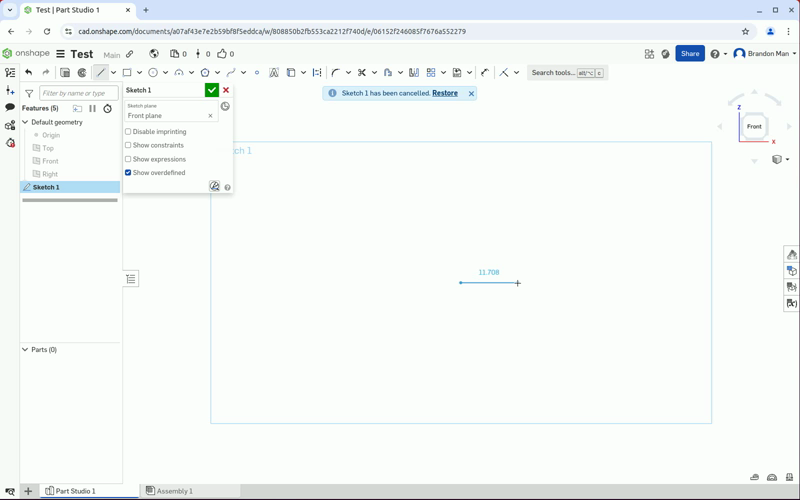
key_down(shift)
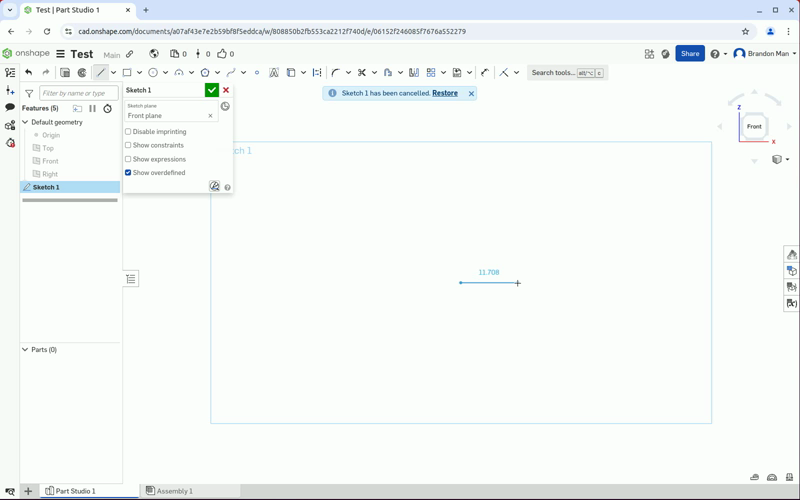
mouse_move(547, 282)
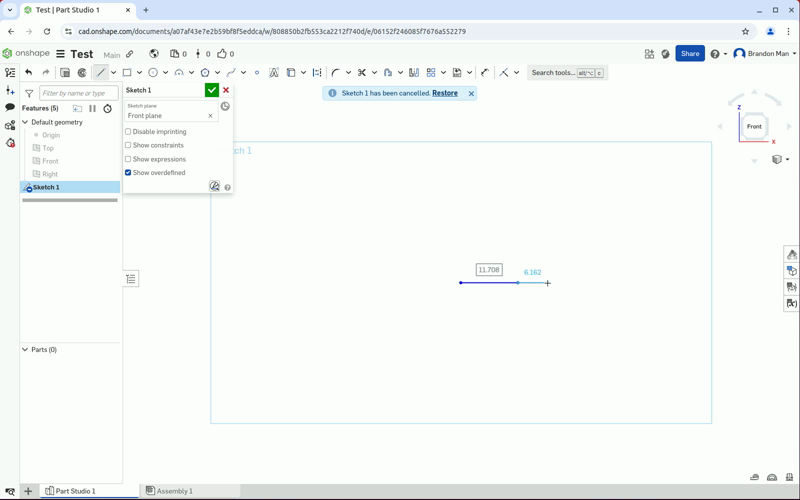
mouse_move(517, 226)
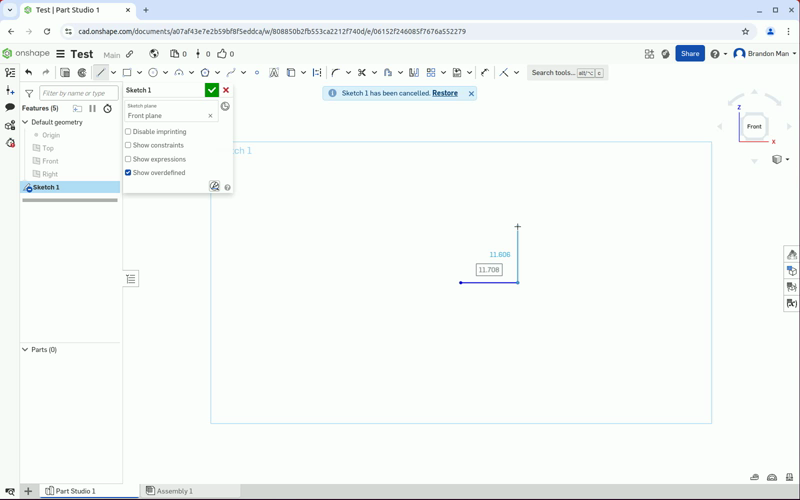
click(517, 226)
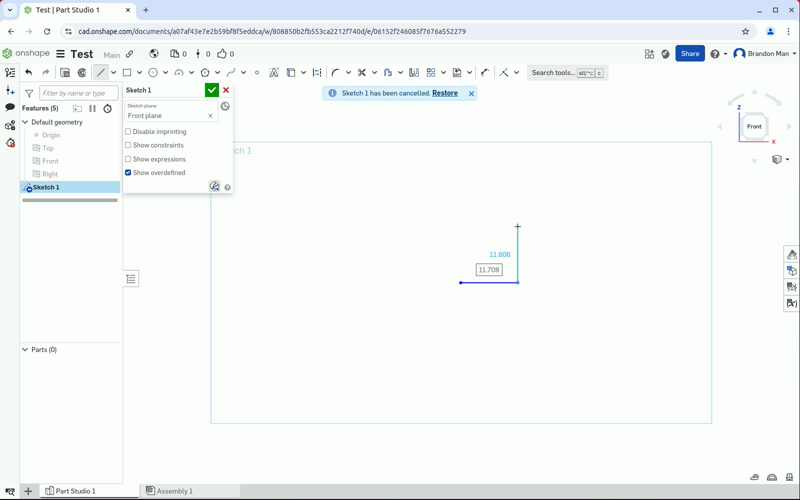
key_up(shift)
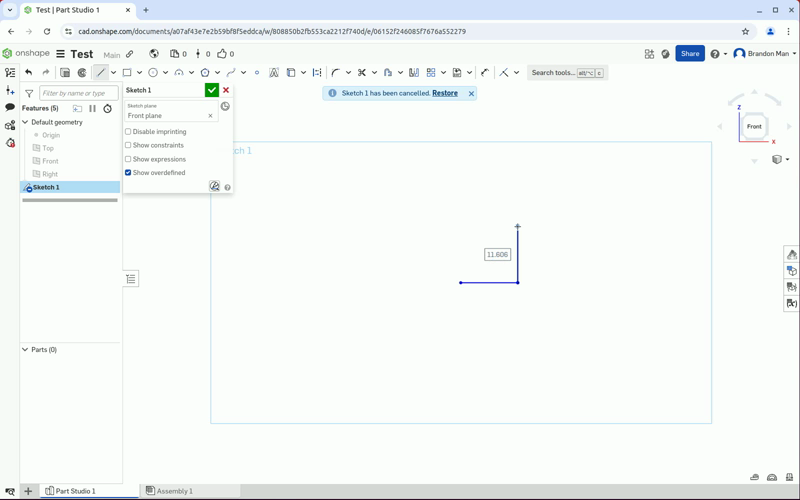
key_down(shift)
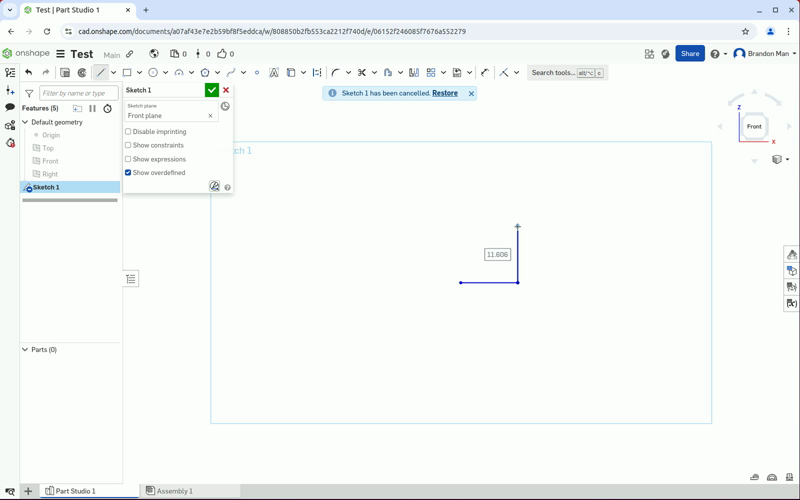
mouse_move(547, 226)
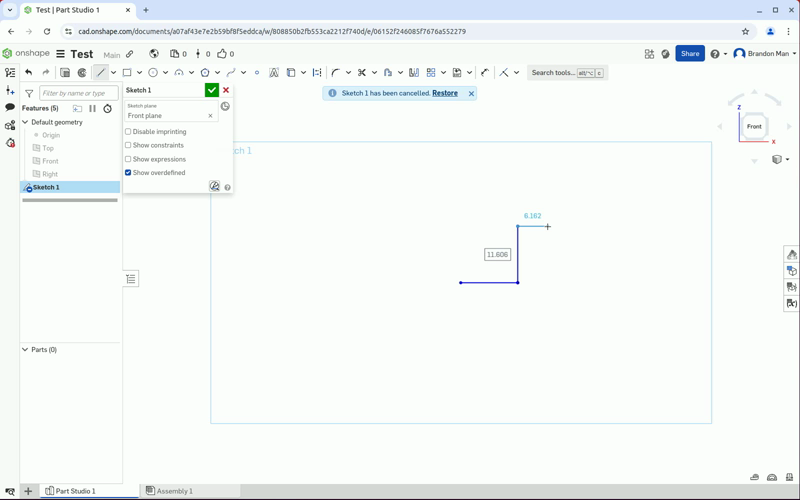
mouse_move(460, 226)
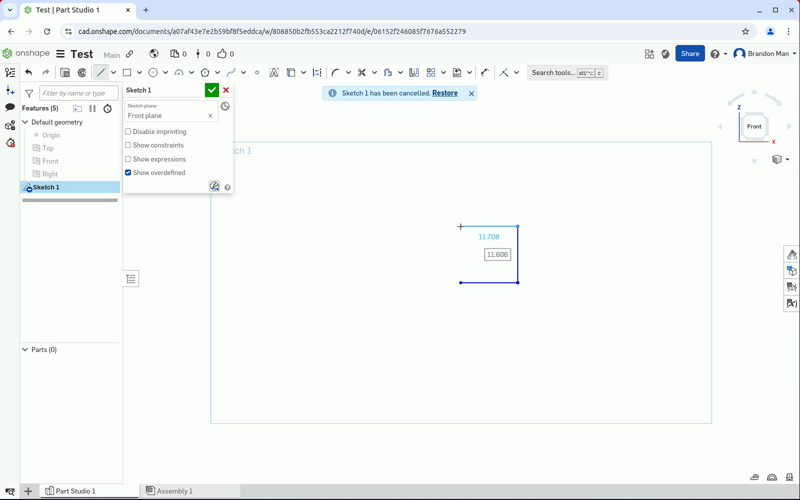
click(460, 226)
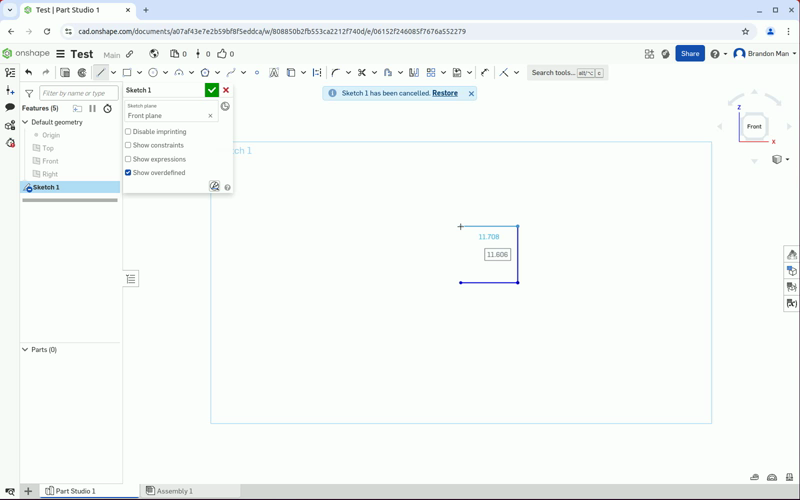
key_up(shift)
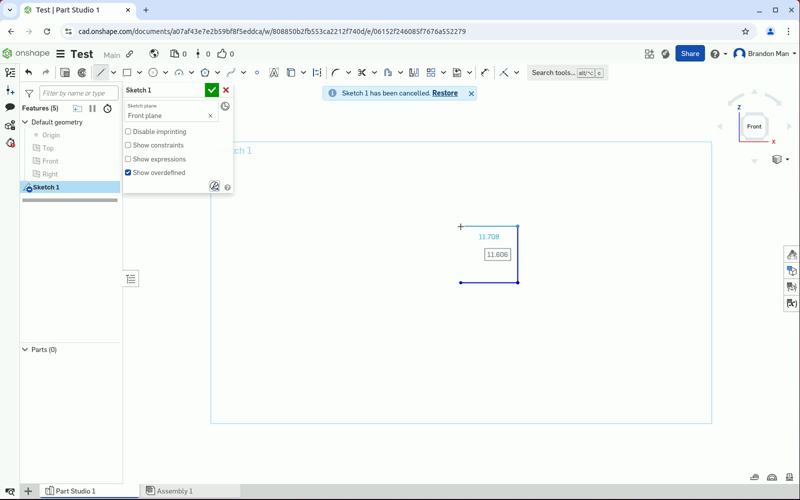
mouse_move(490, 226)
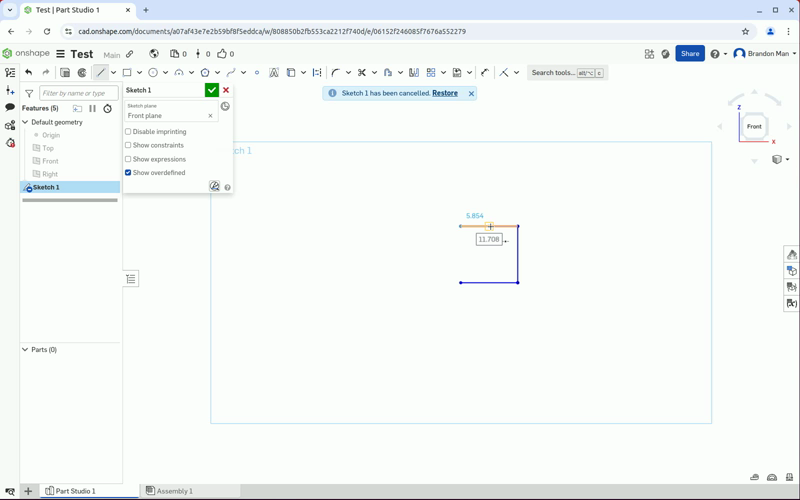
key_down(shift)
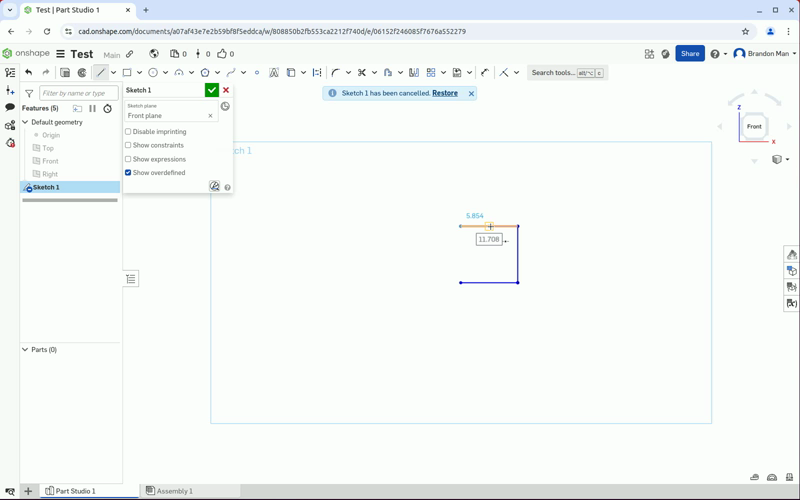
mouse_move(460, 282)
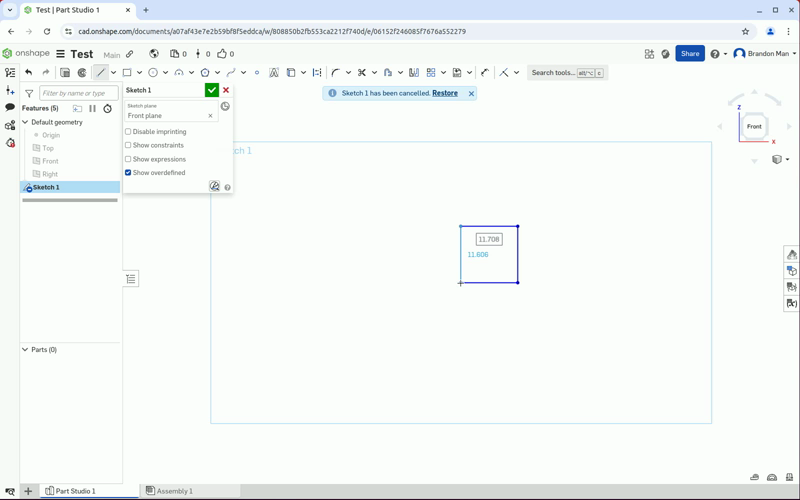
key_up(shift)
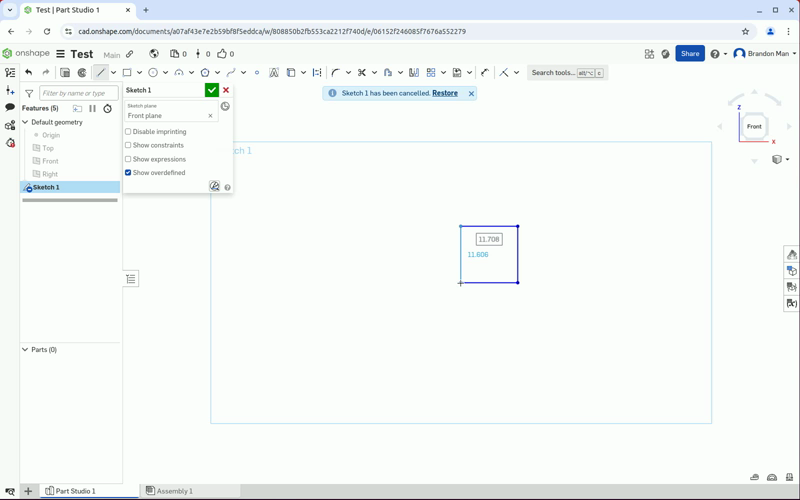
click(460, 282)
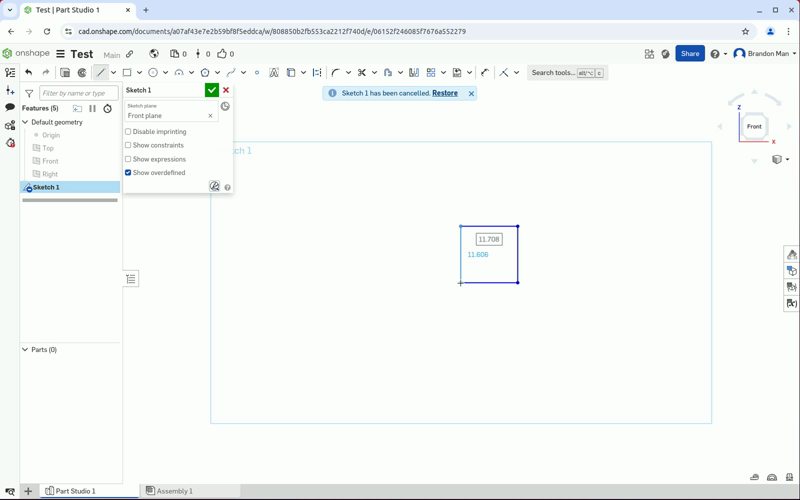
key(esc)
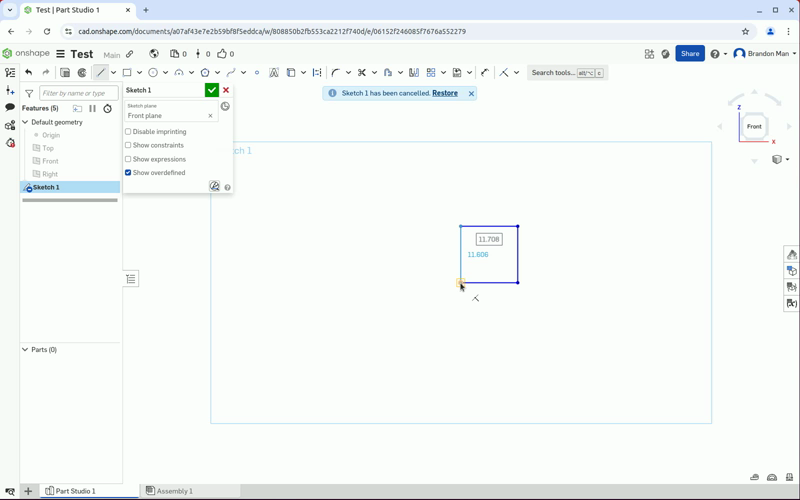
mouse_move(474, 251)
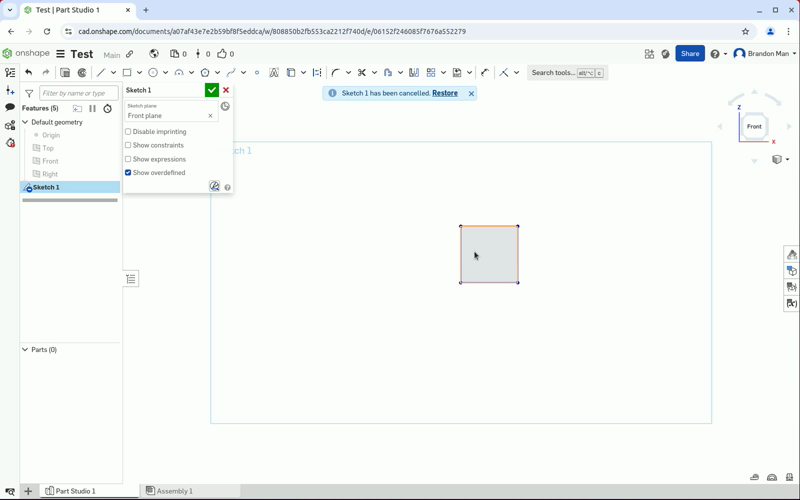
click(474, 251)
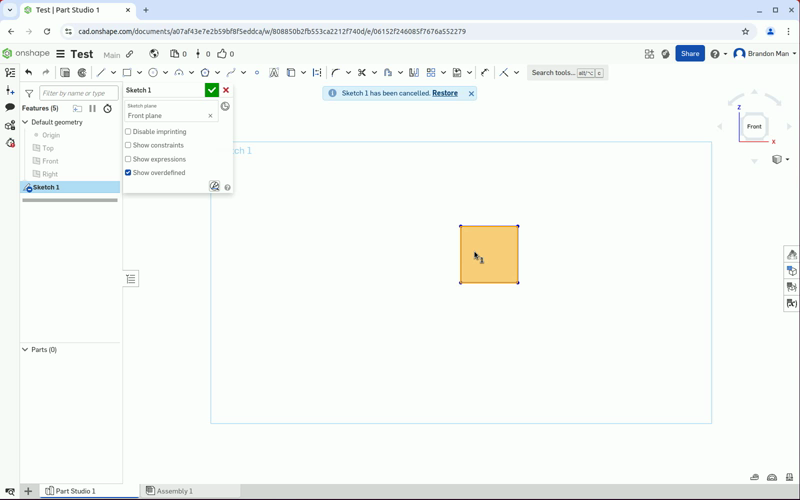
mouse_move(73, 352)
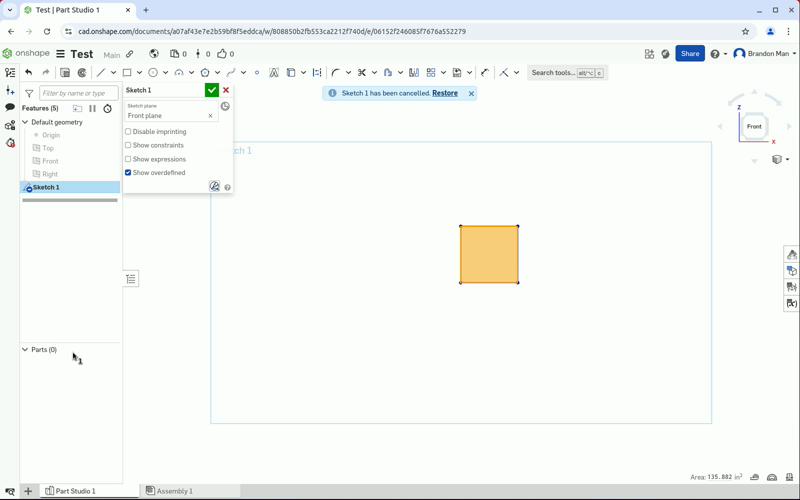
key(shift+y)
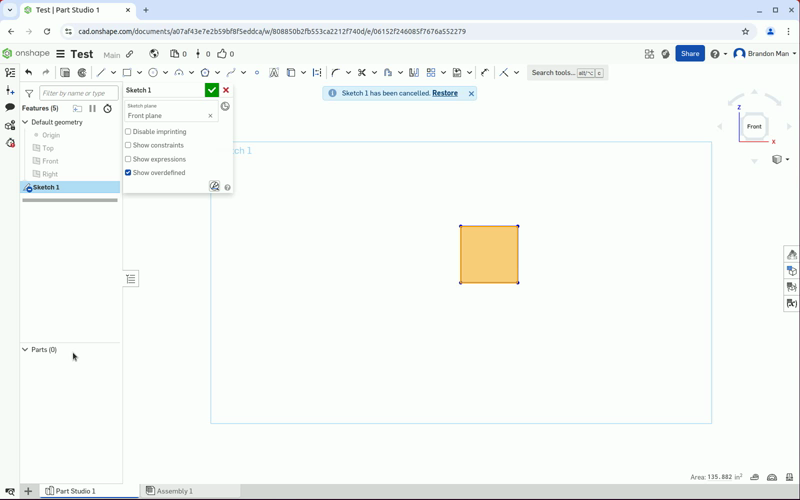
key(shift+e)
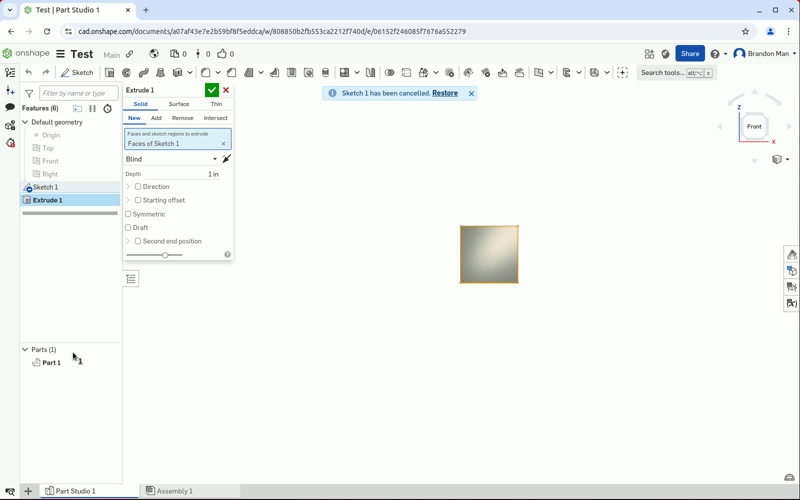
mouse_move(143, 106)
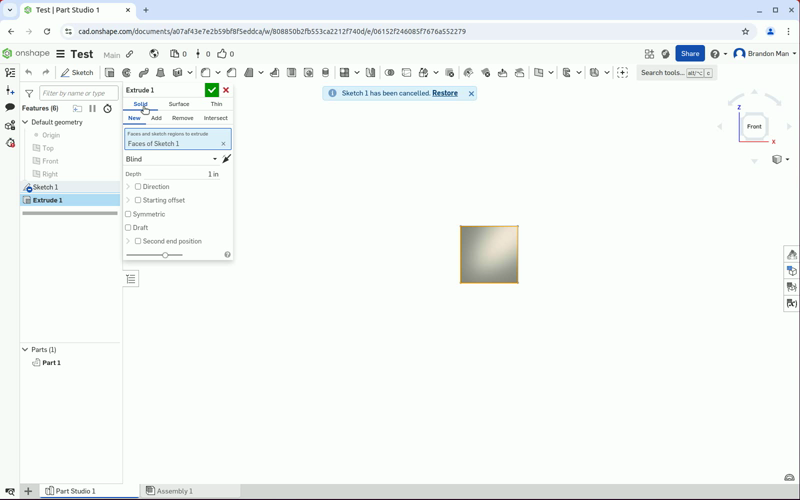
click(143, 106)
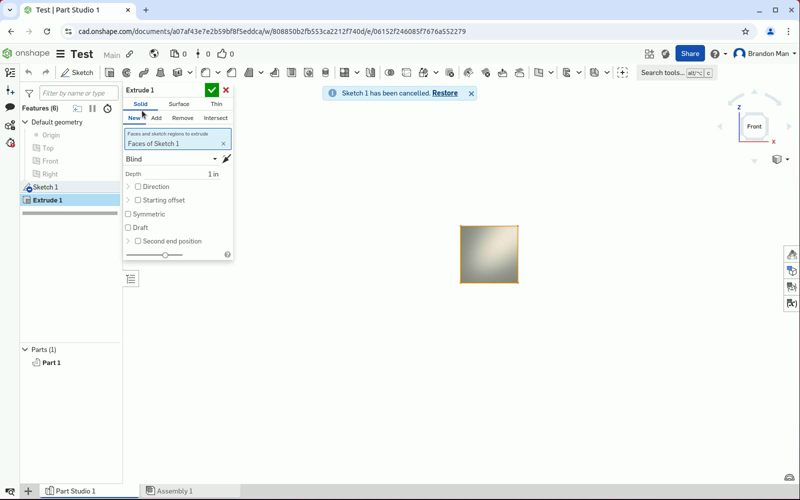
mouse_move(137, 120)
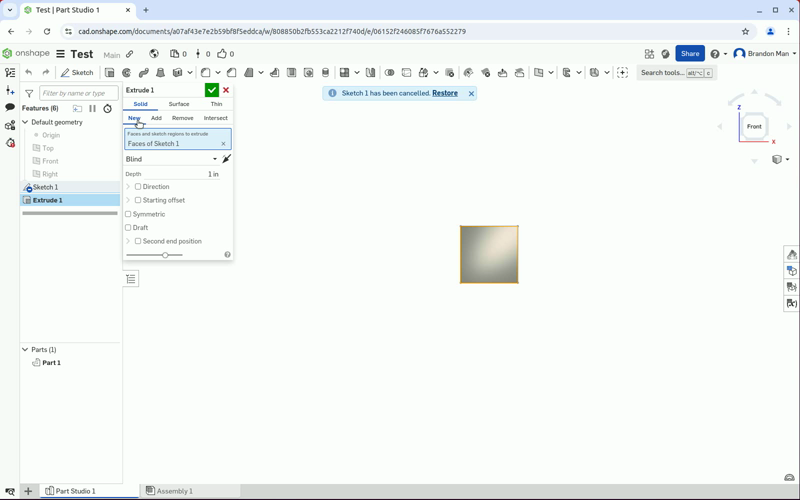
click(137, 120)
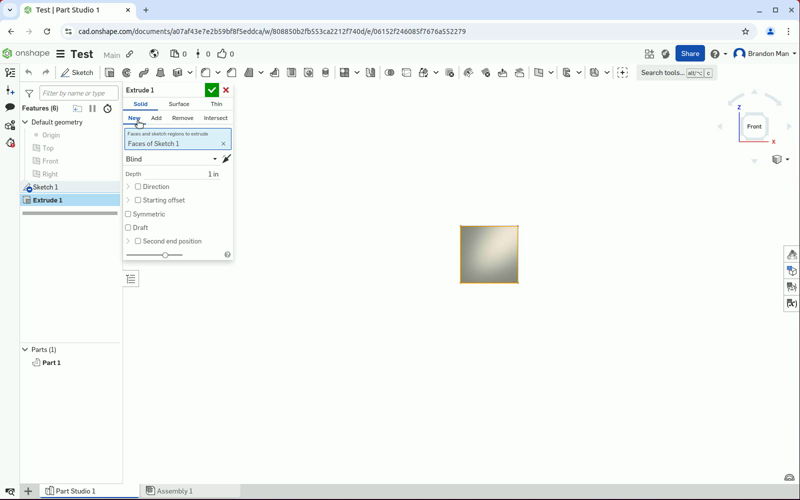
key(tab, 4)
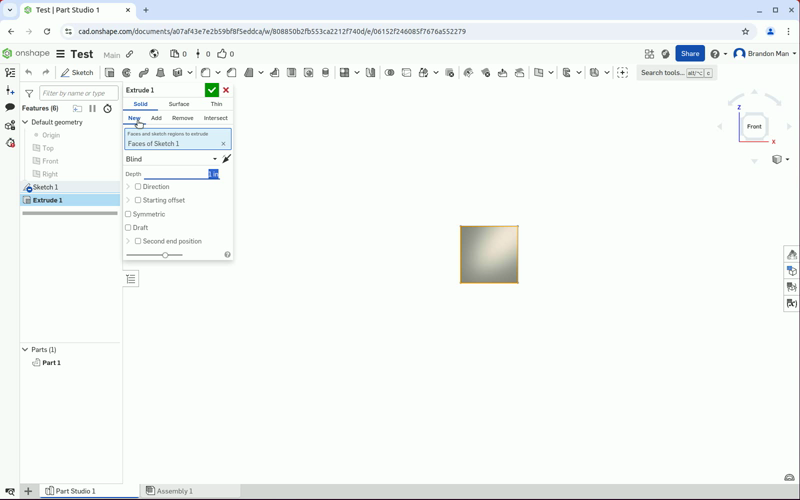
text(23.108)
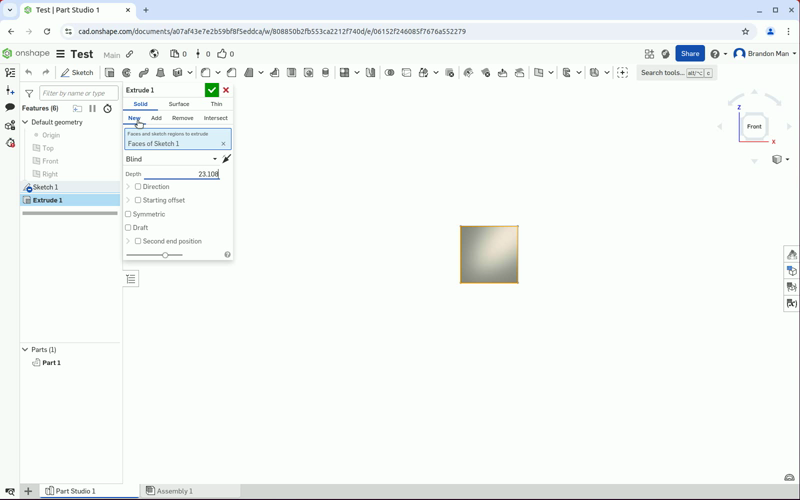
key(enter)
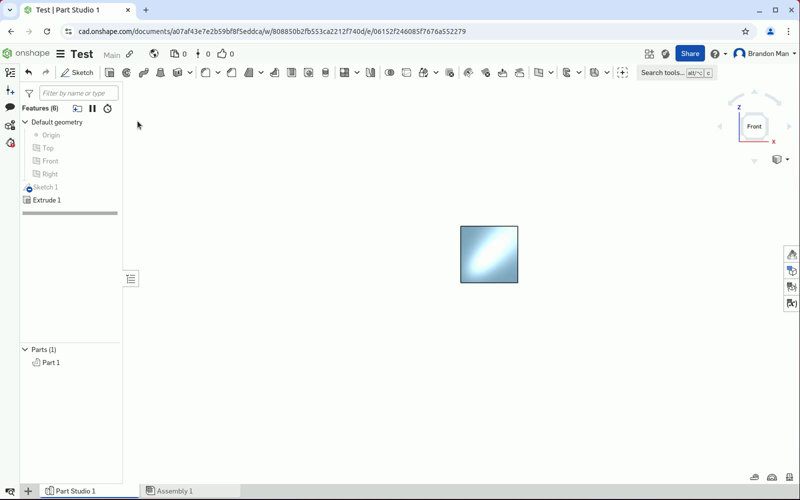
key(shift+h)
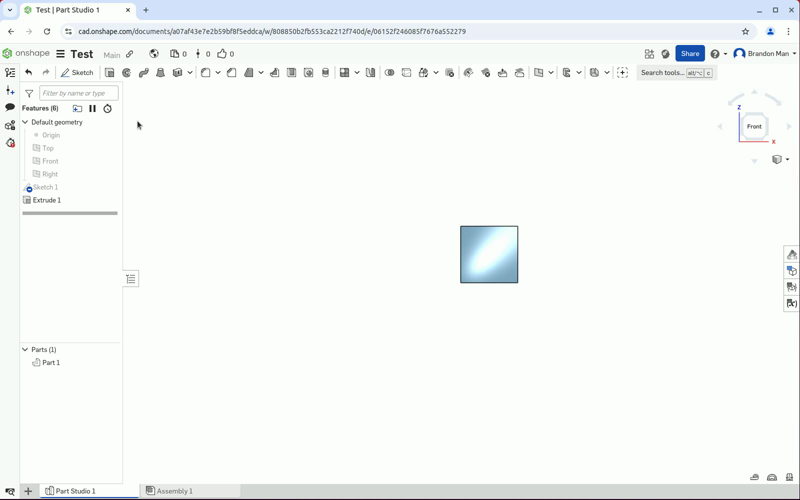
key(shift+h)
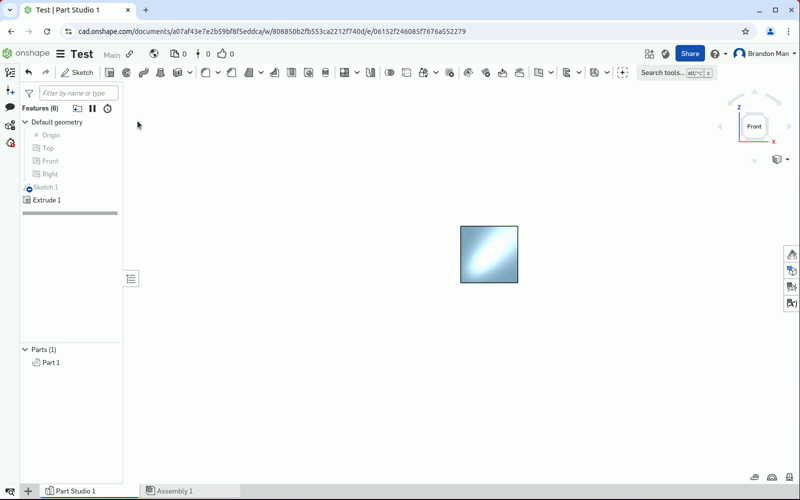
mouse_move(73, 189)
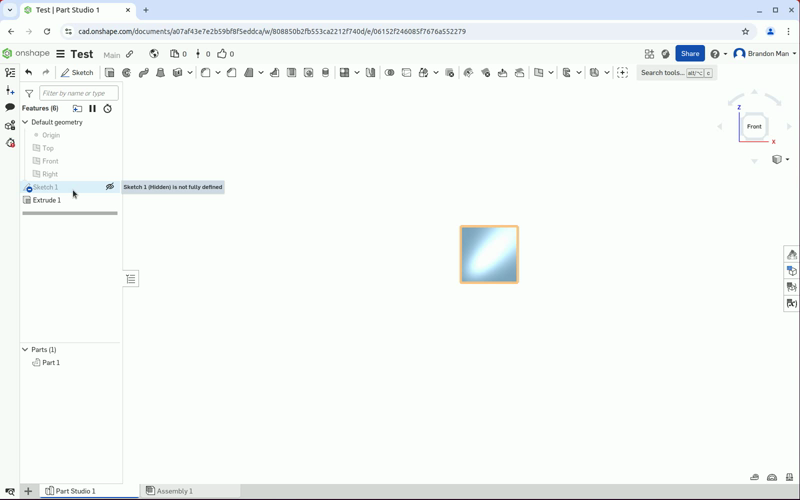
click(73, 189)
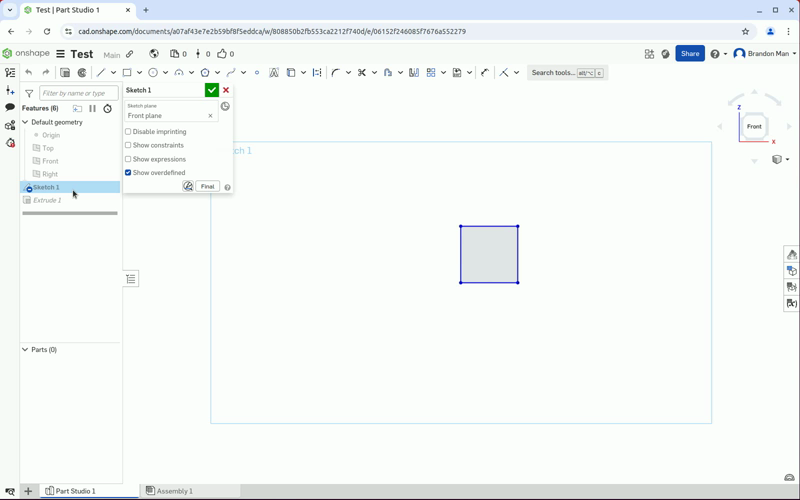
mouse_move(229, 92)
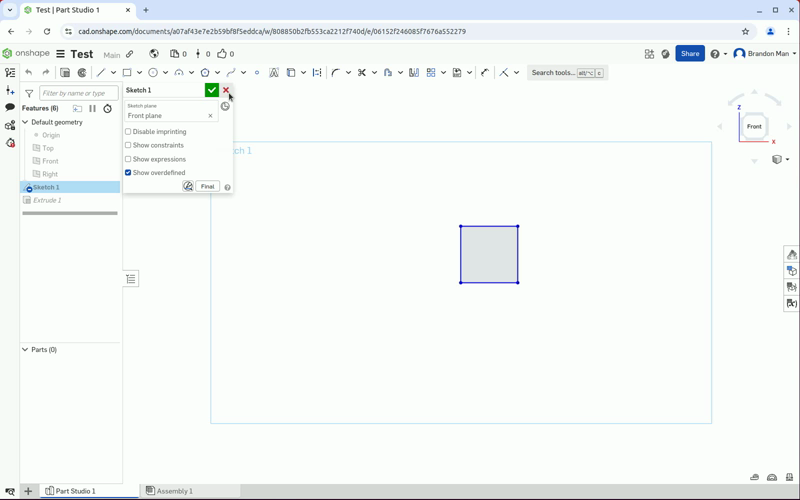
click(229, 92)
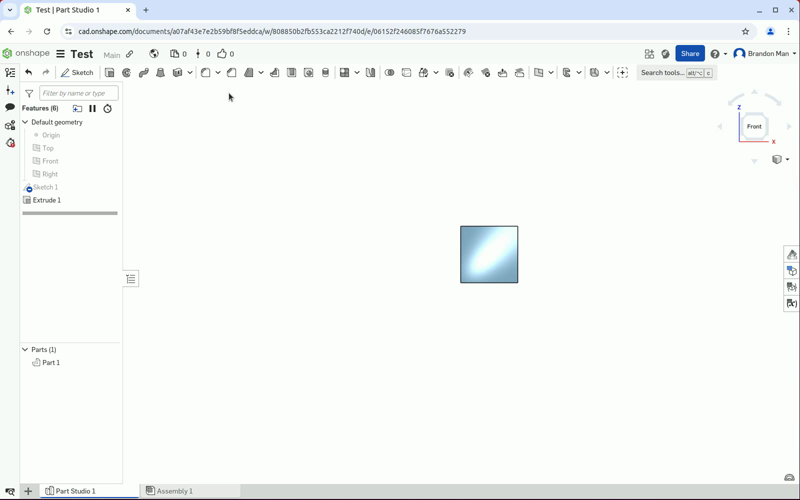
mouse_move(73, 352)
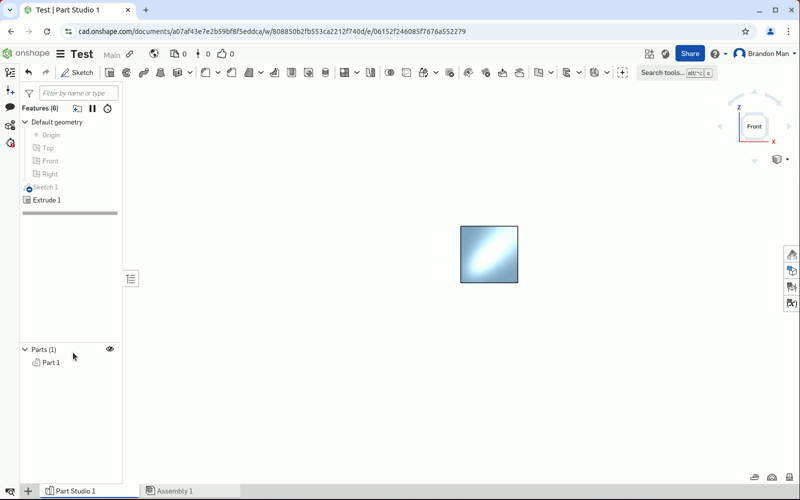
key(y)
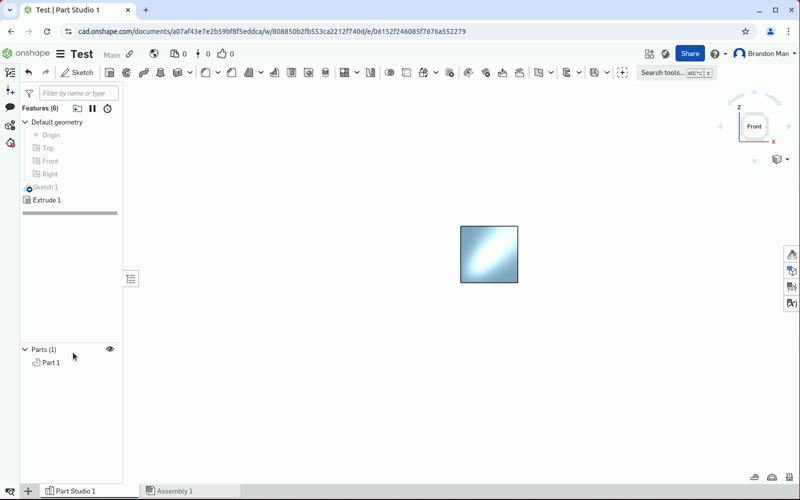
key(shift+p)
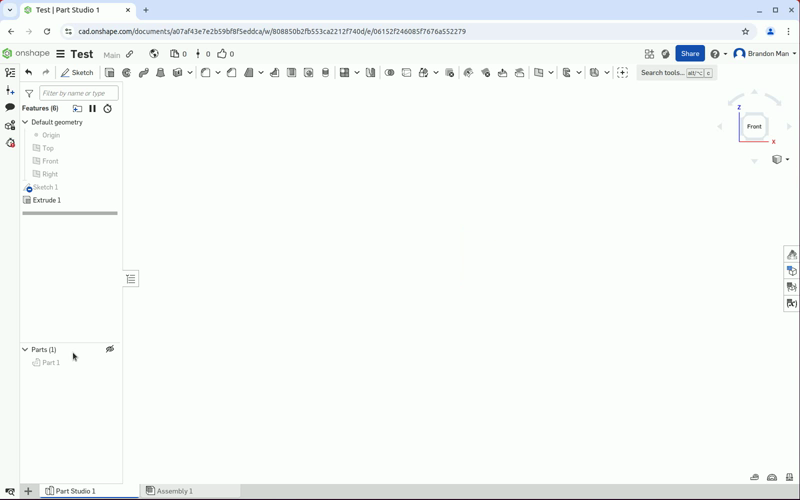
key(space)
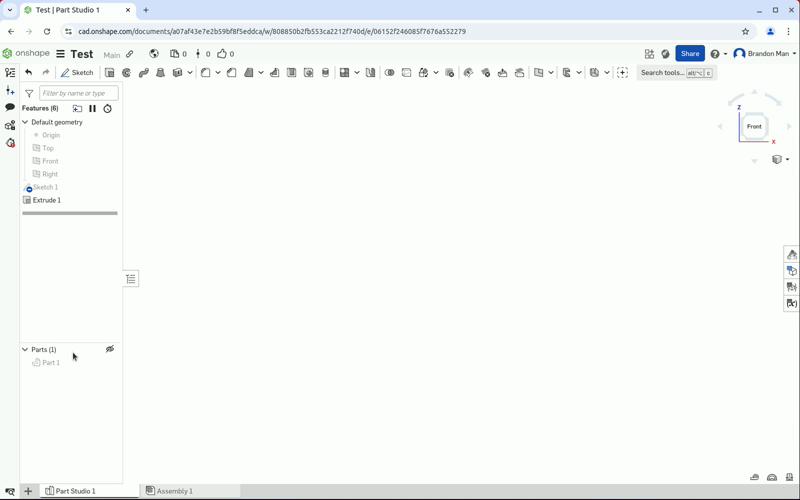
key_down(shift)
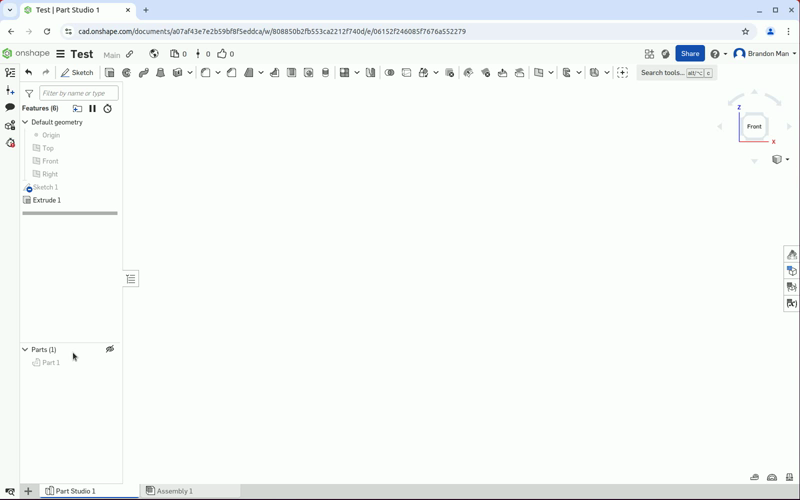
key(down)
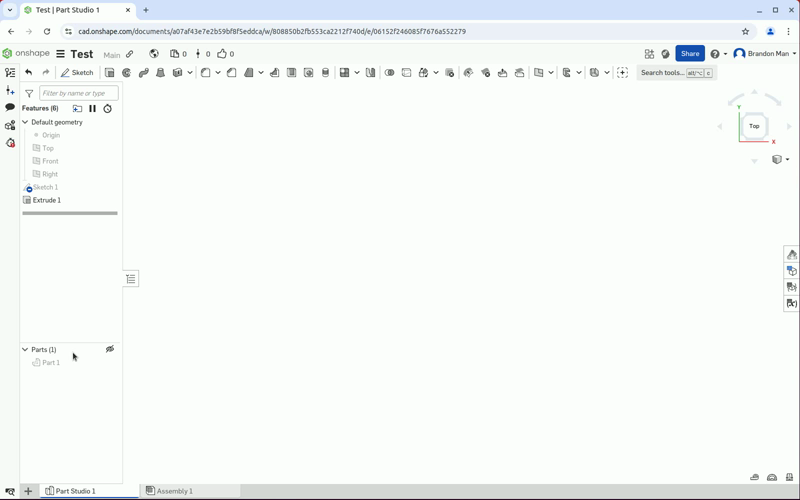
key_up(shift)
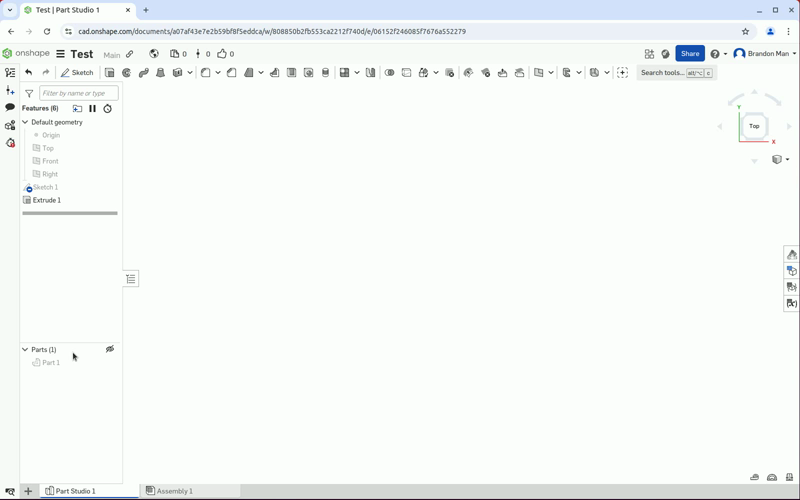
mouse_move(73, 352)
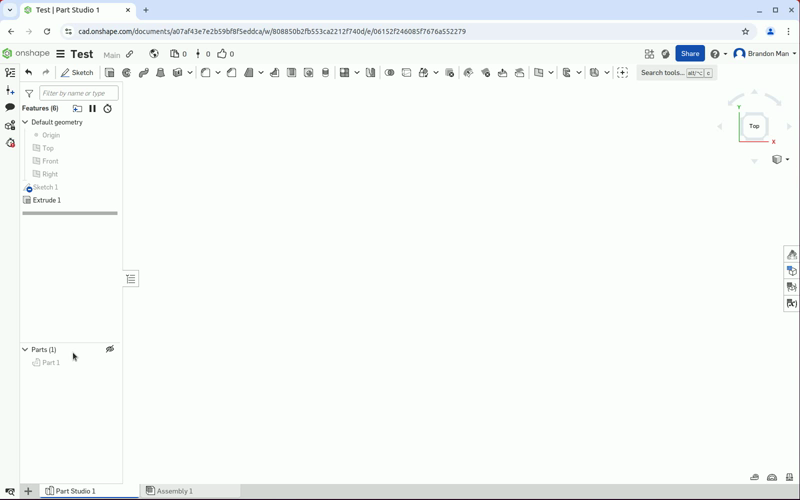
key(shift+y)
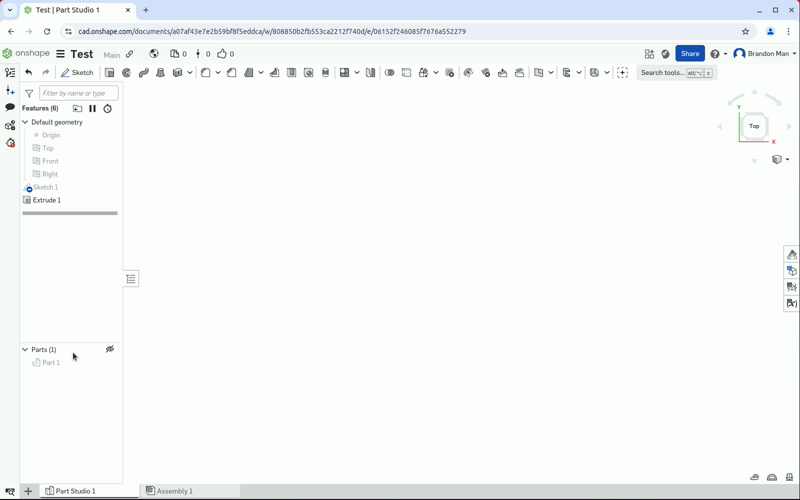
key(shift+s)
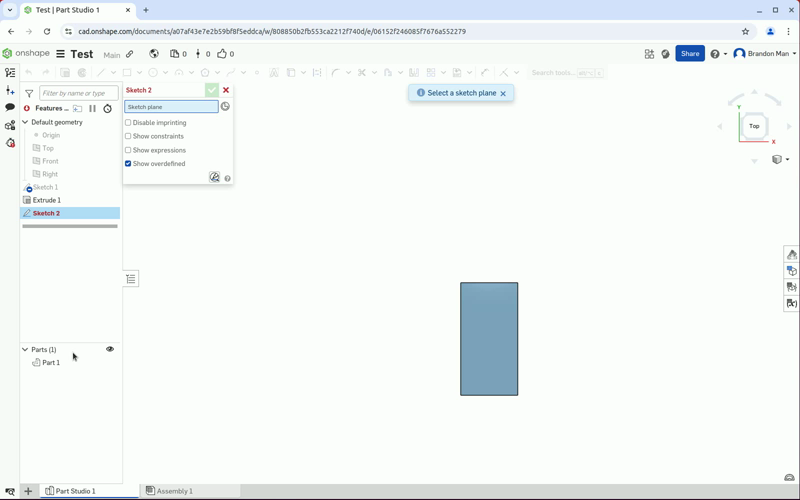
mouse_move(73, 150)
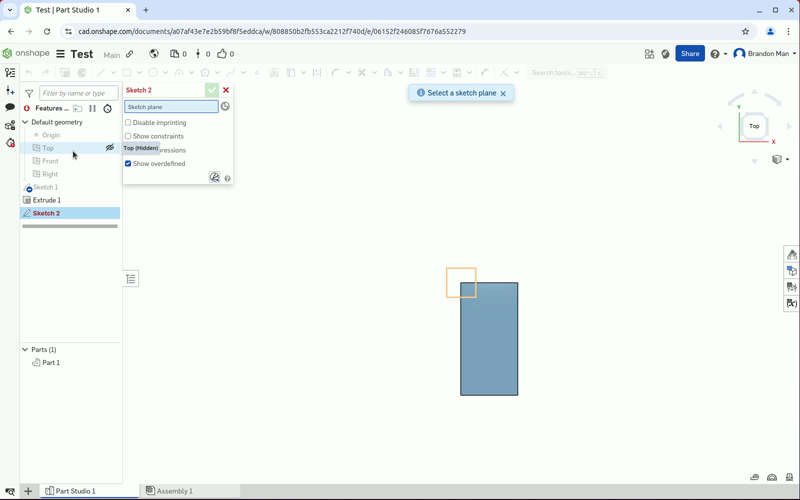
click(73, 150)
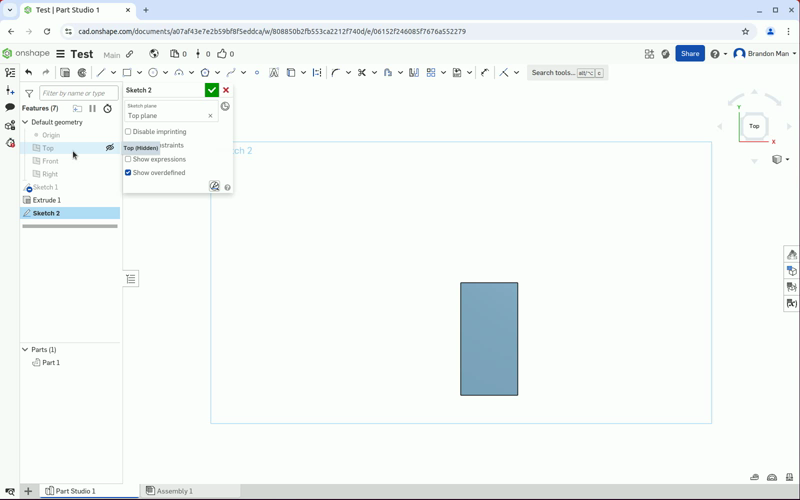
mouse_move(73, 352)
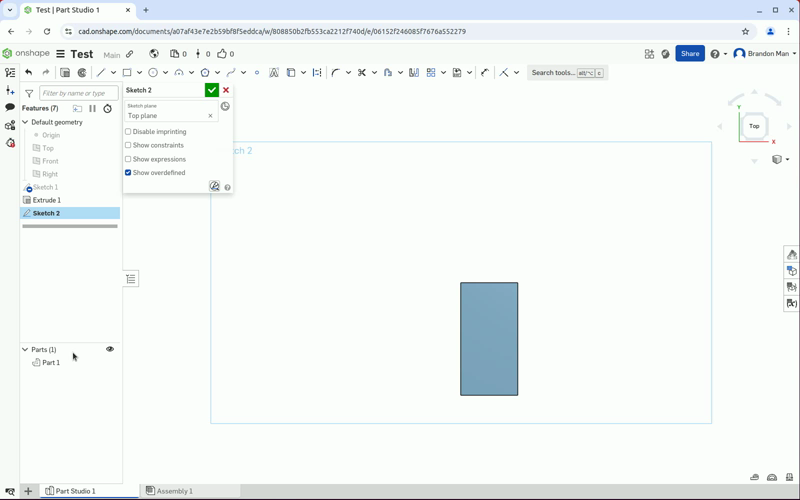
key(y)
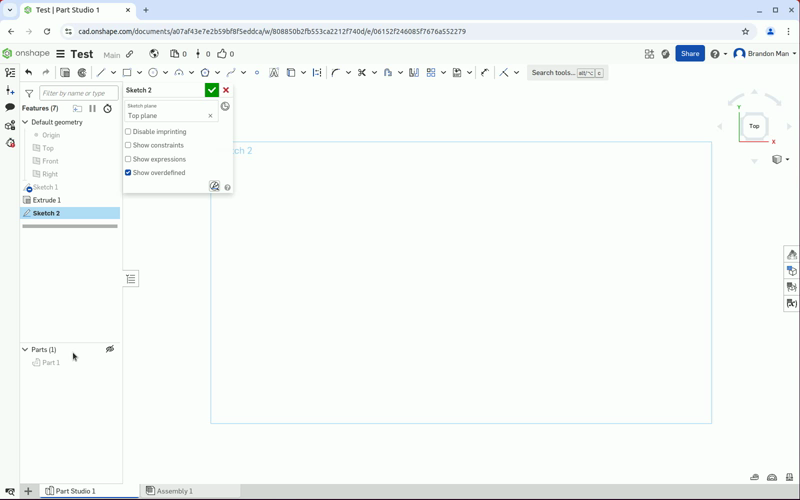
key(l)
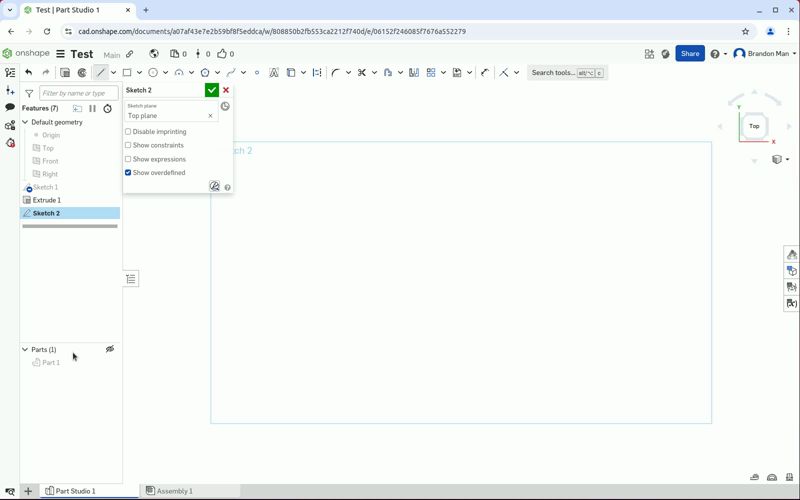
key_down(shift)
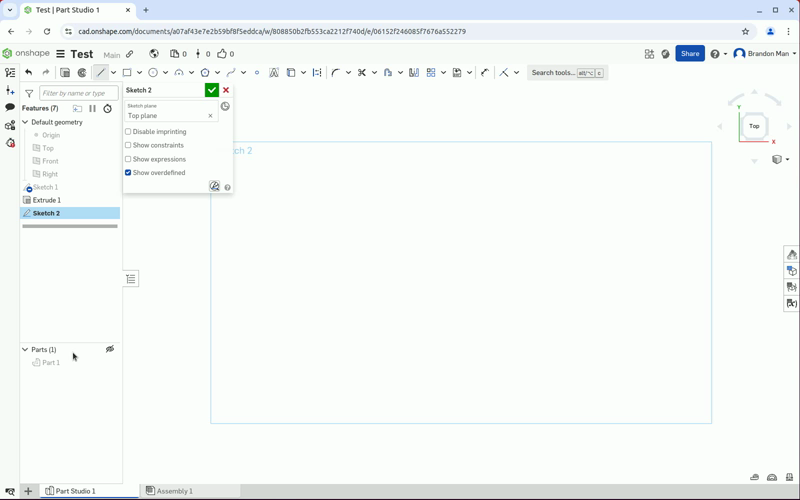
mouse_move(464, 391)
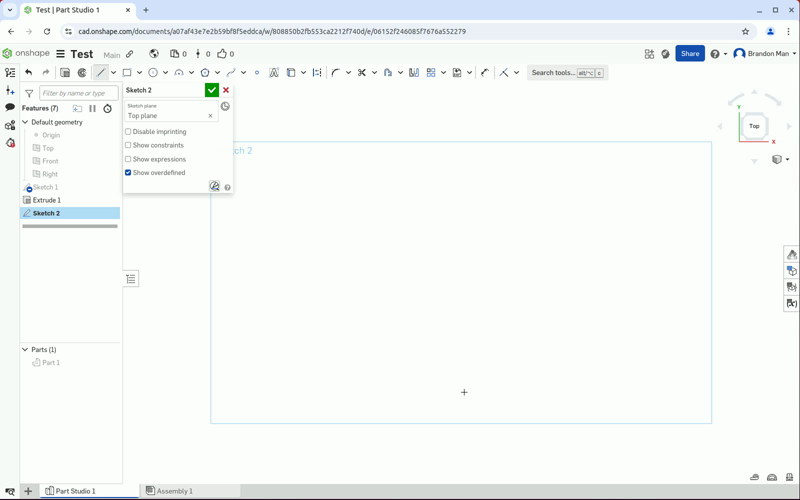
click(464, 391)
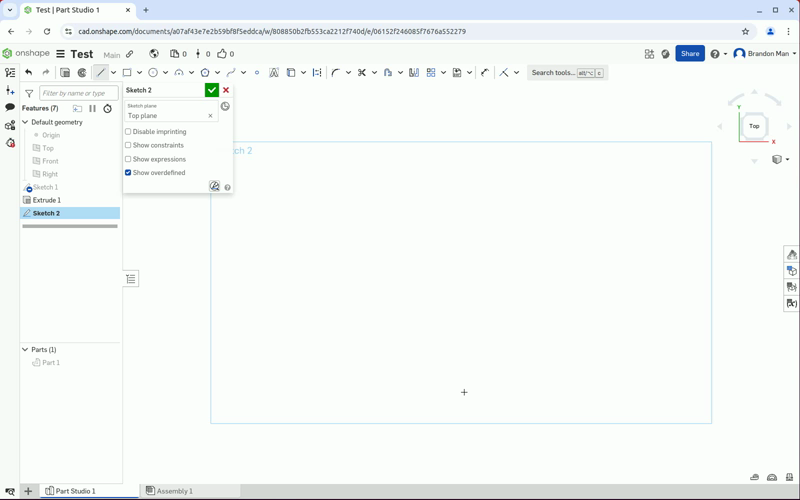
key_up(shift)
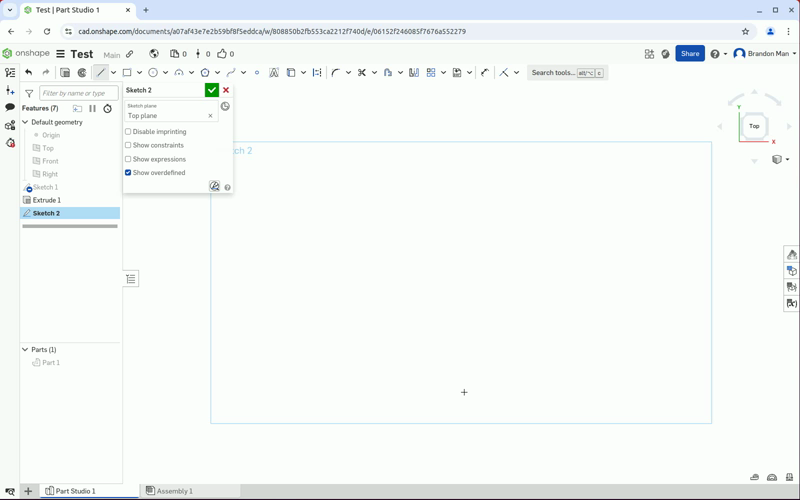
key_down(shift)
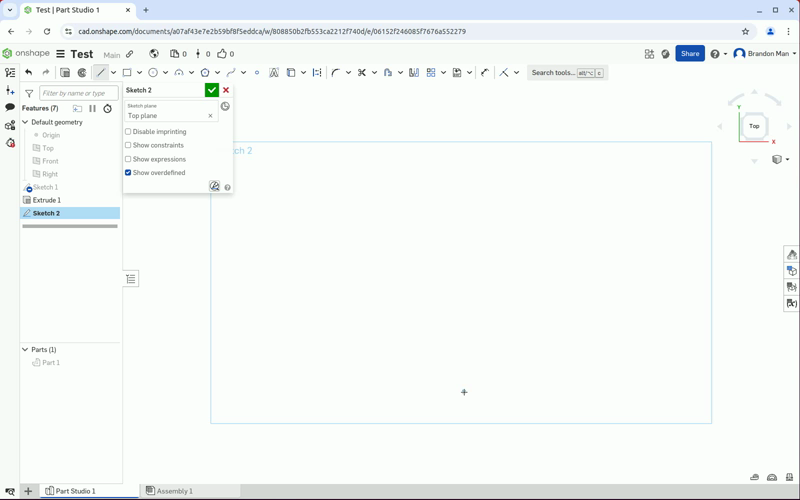
mouse_move(494, 391)
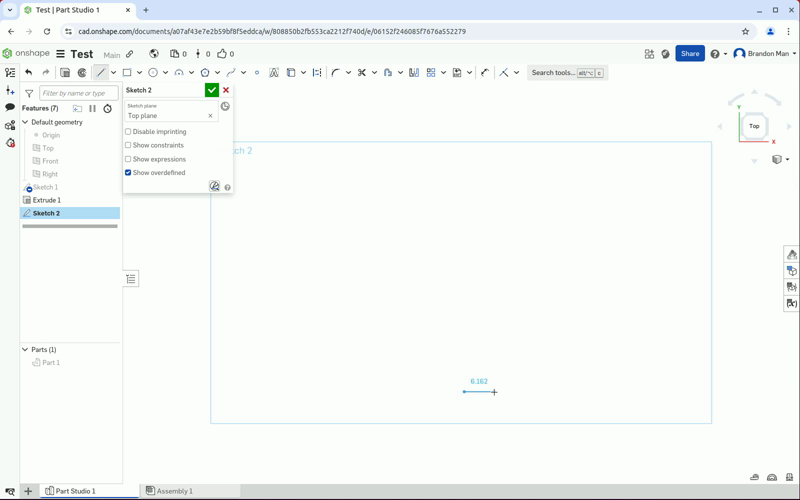
mouse_move(513, 391)
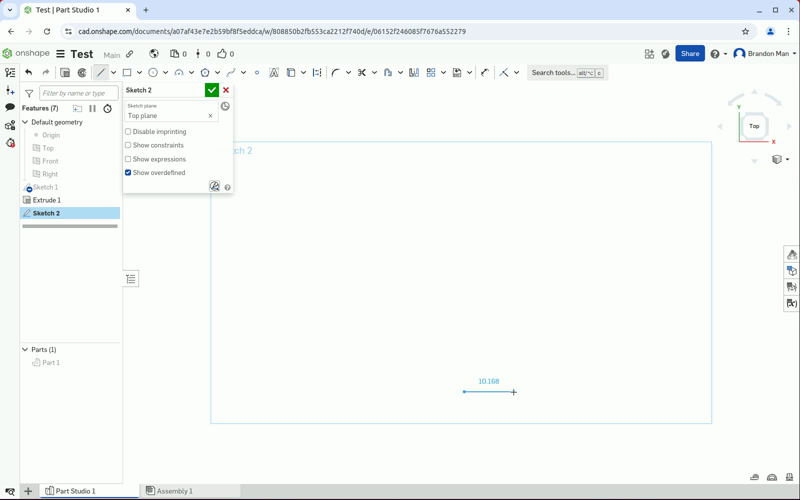
click(513, 391)
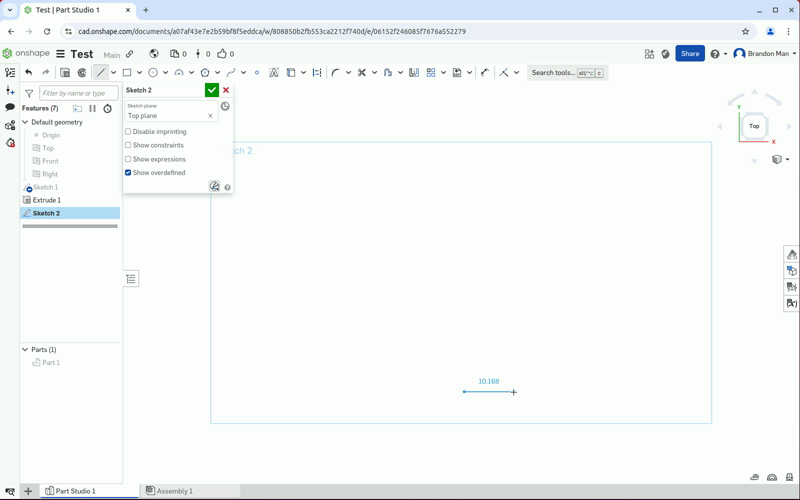
key_up(shift)
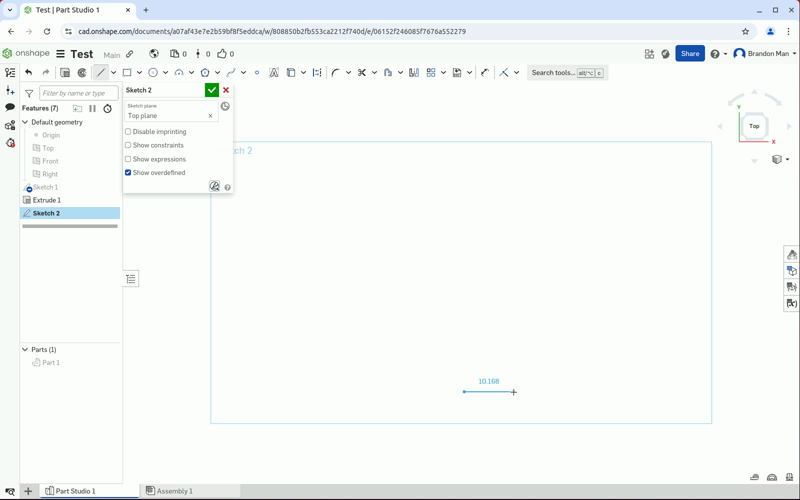
key_down(shift)
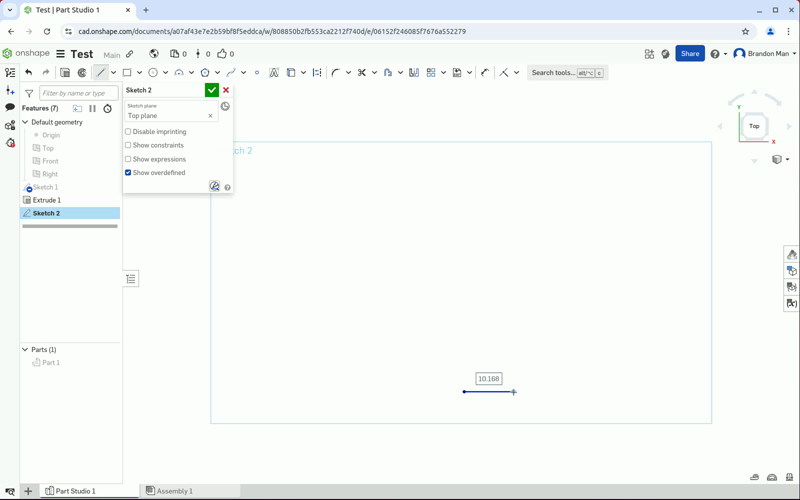
mouse_move(513, 287)
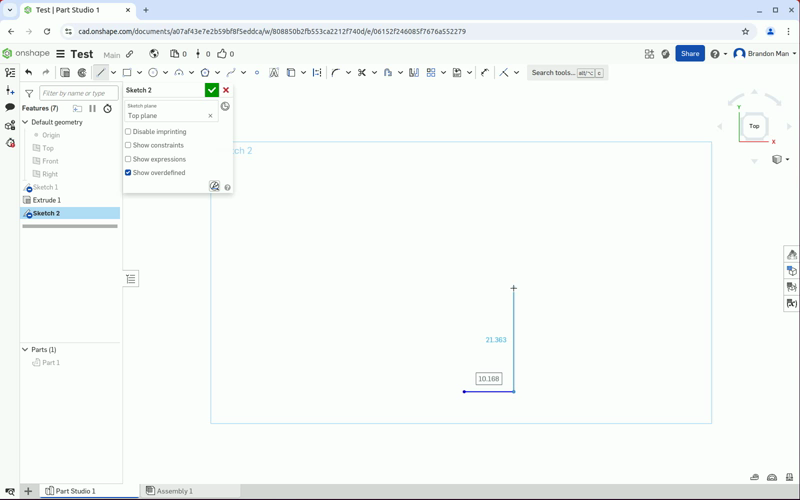
click(513, 287)
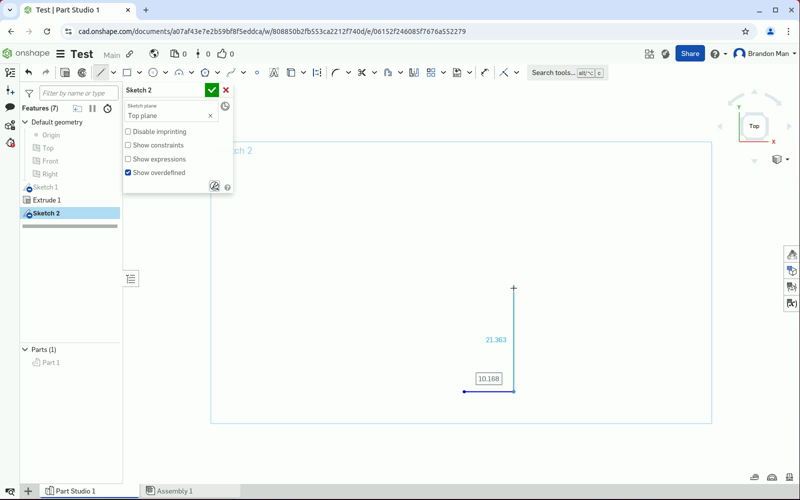
key_up(shift)
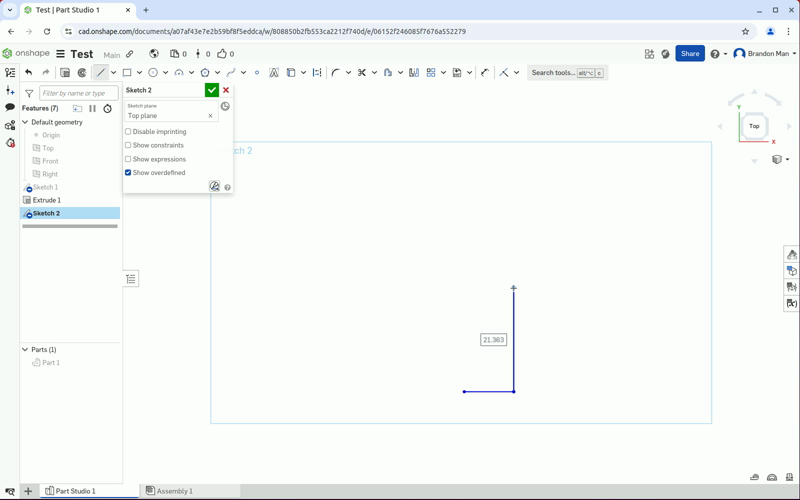
key_down(shift)
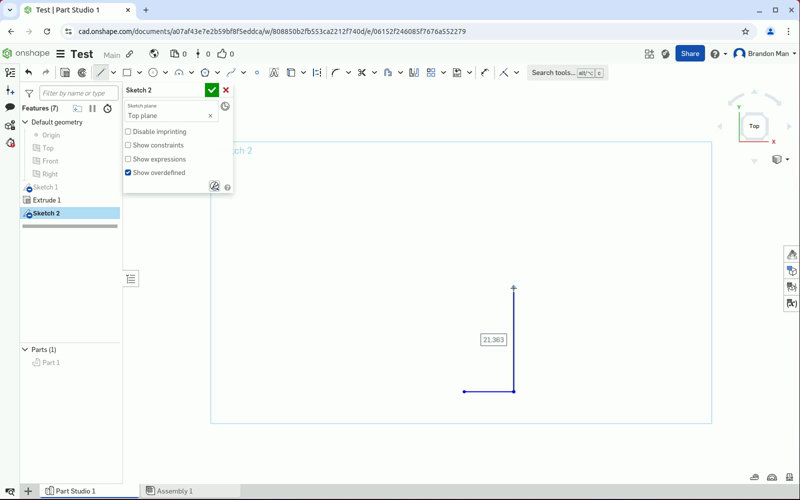
mouse_move(543, 287)
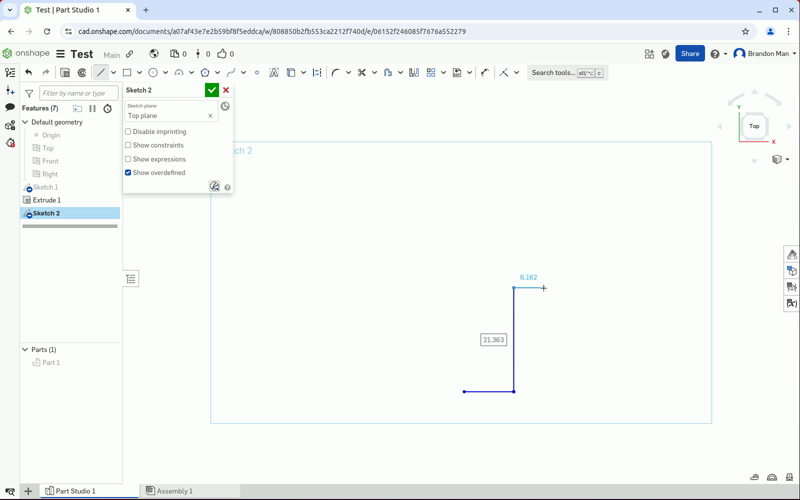
mouse_move(464, 287)
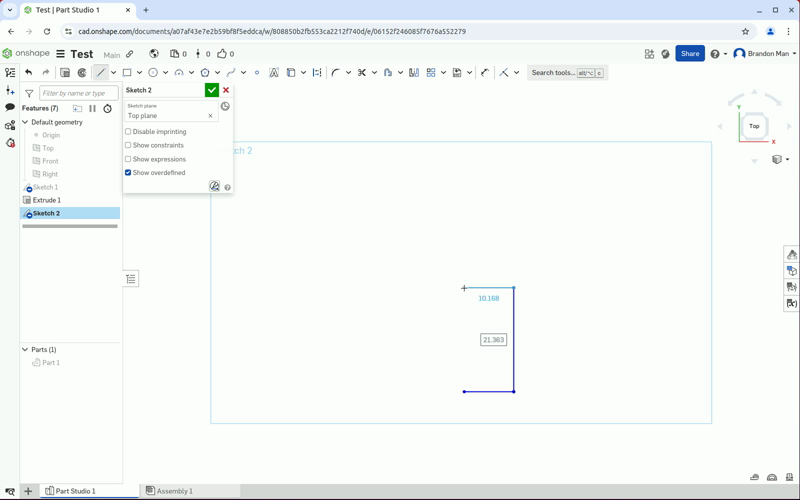
click(464, 287)
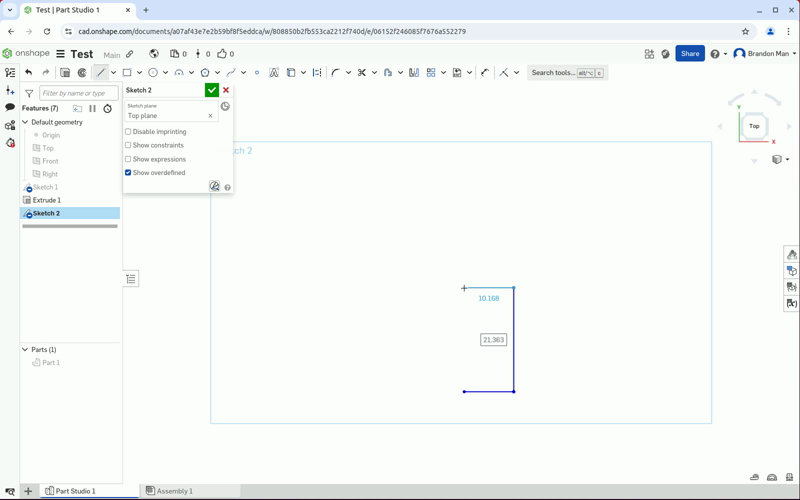
key_up(shift)
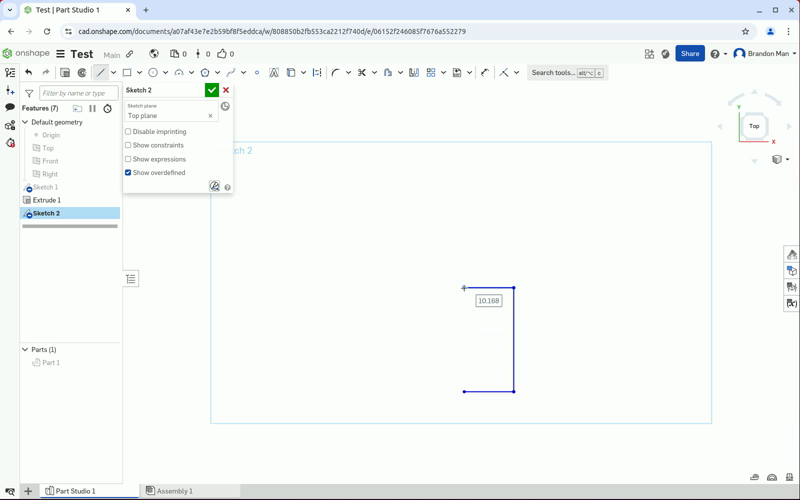
key_down(shift)
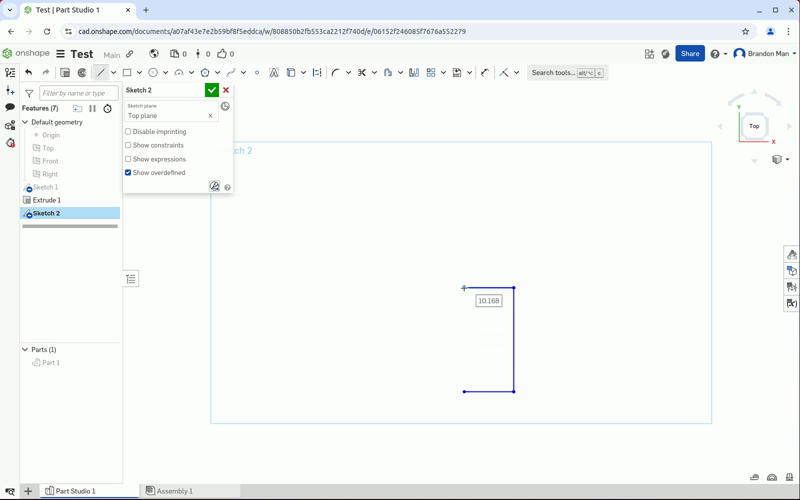
mouse_move(464, 391)
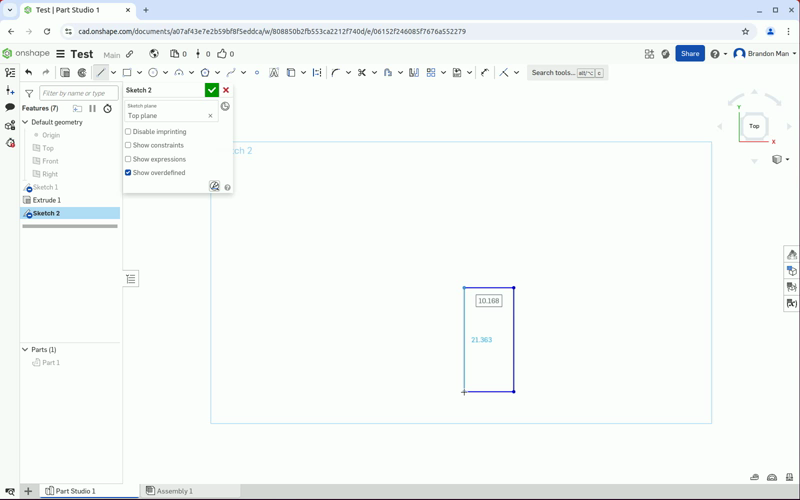
key_up(shift)
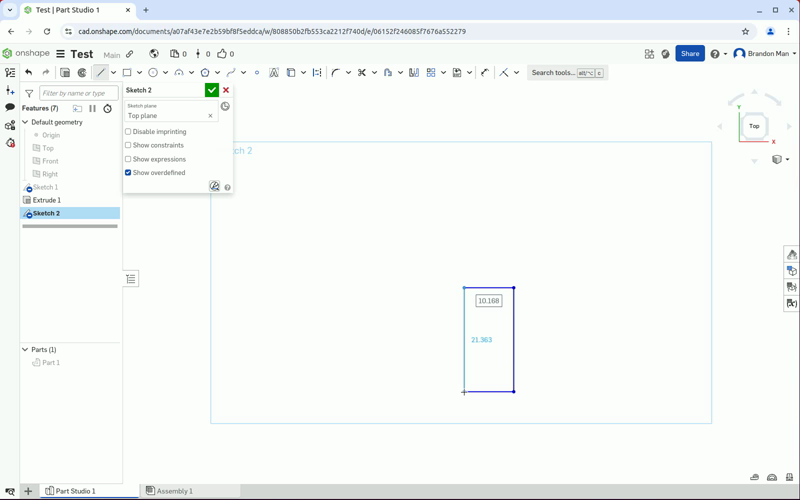
click(464, 391)
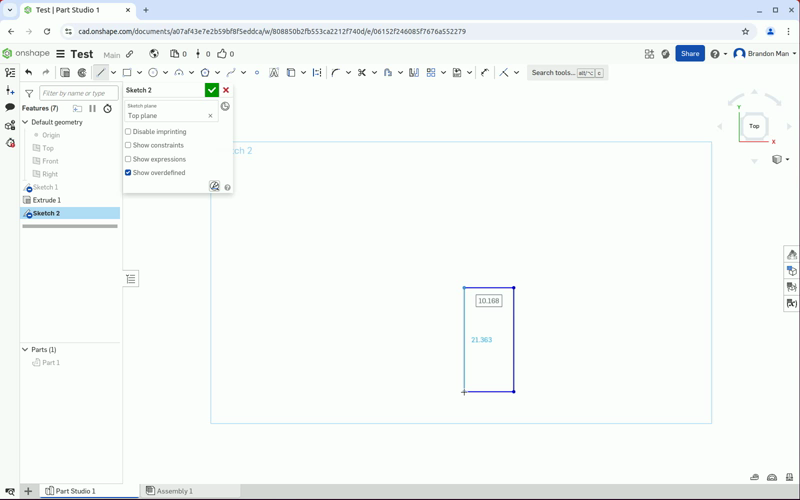
key(esc)
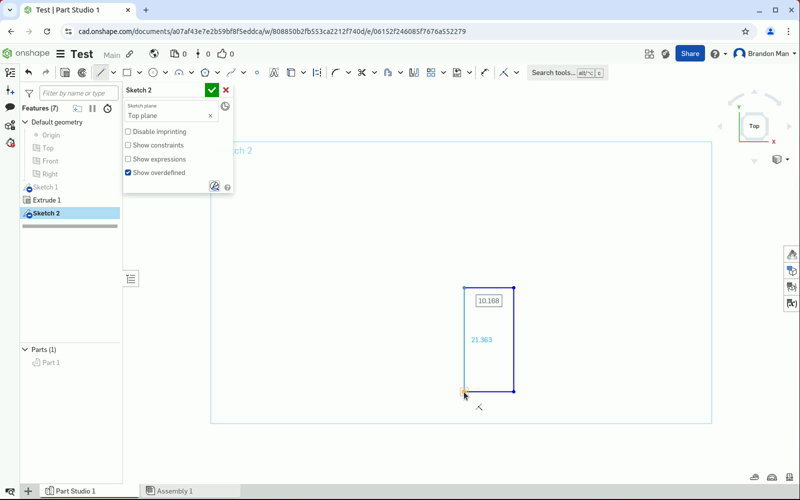
mouse_move(495, 300)
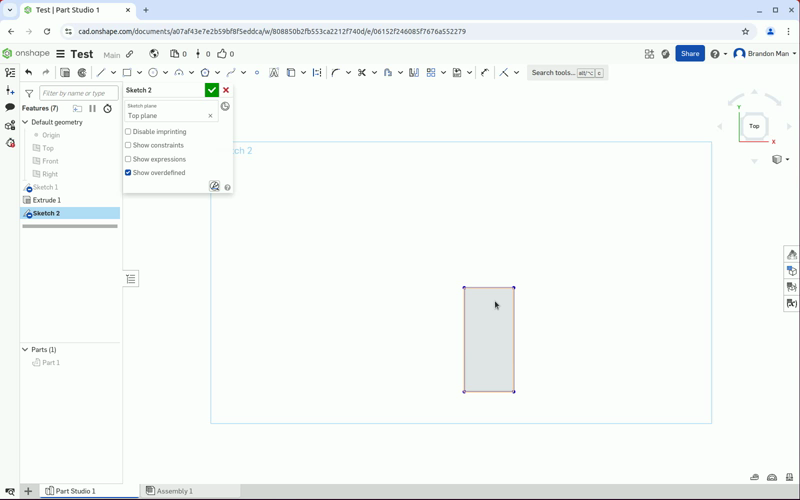
click(495, 300)
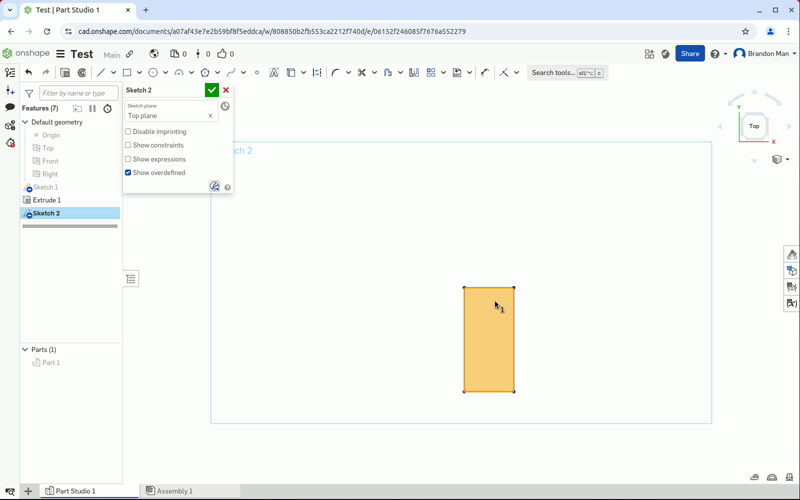
mouse_move(73, 352)
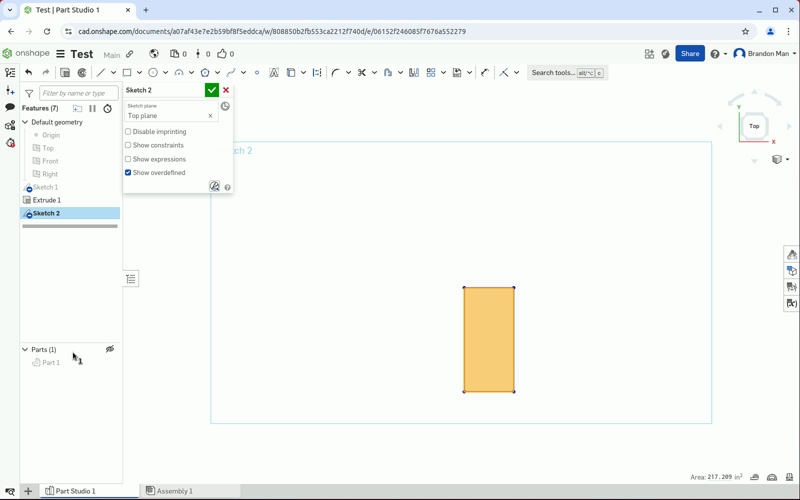
key(shift+y)
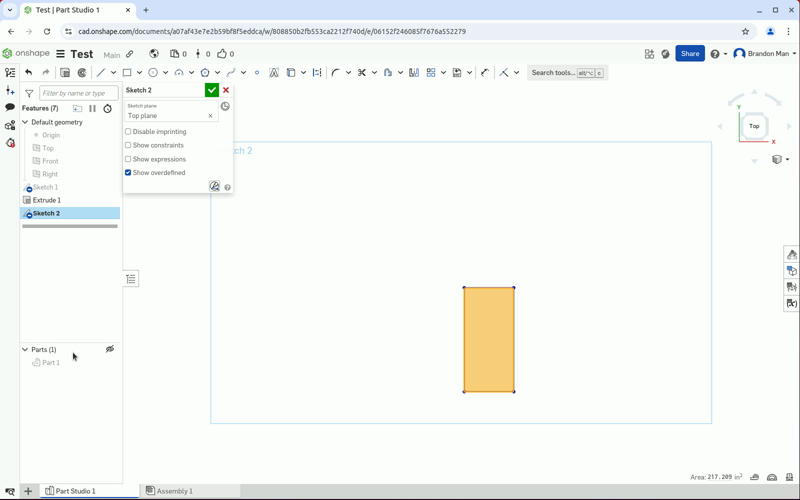
key(shift+e)
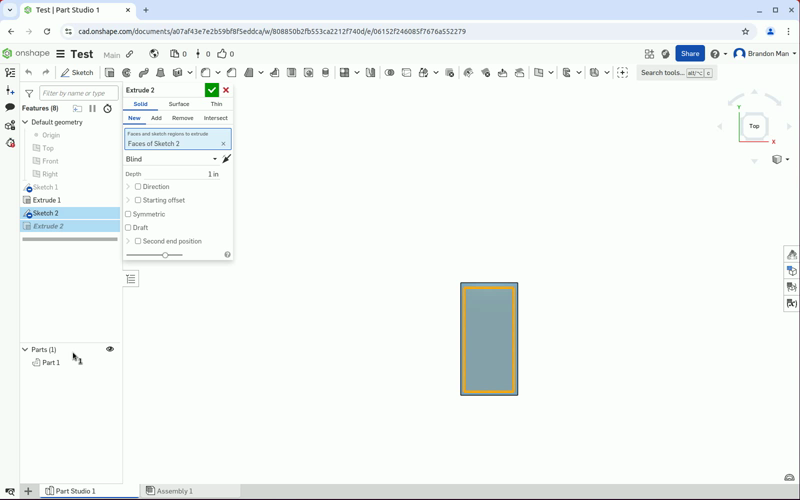
mouse_move(143, 106)
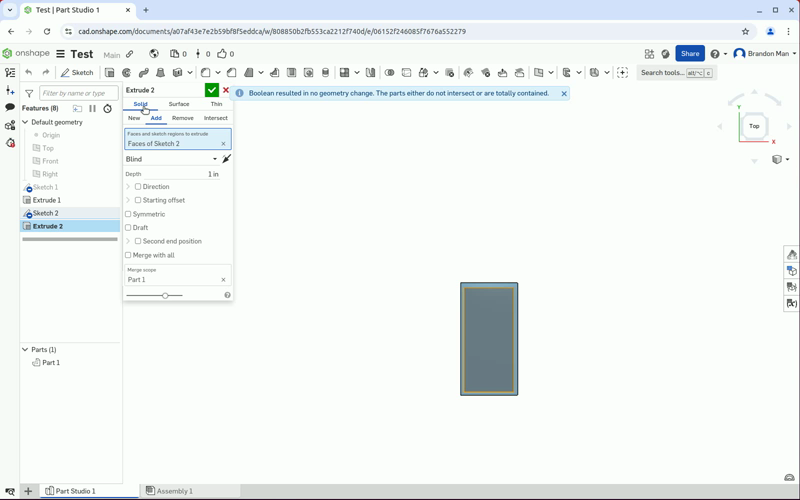
click(143, 106)
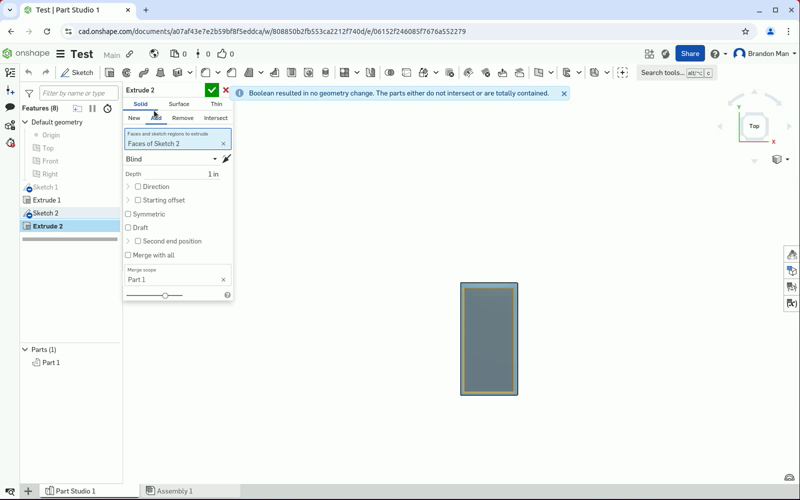
mouse_move(186, 120)
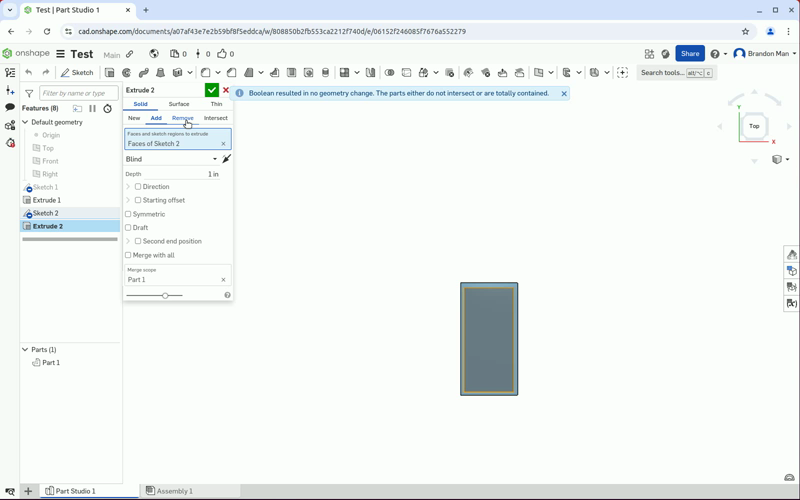
click(186, 120)
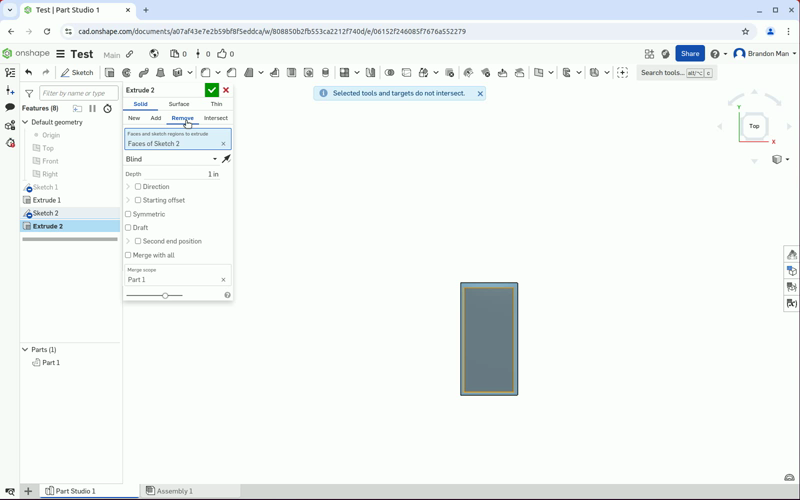
key(tab, 4)
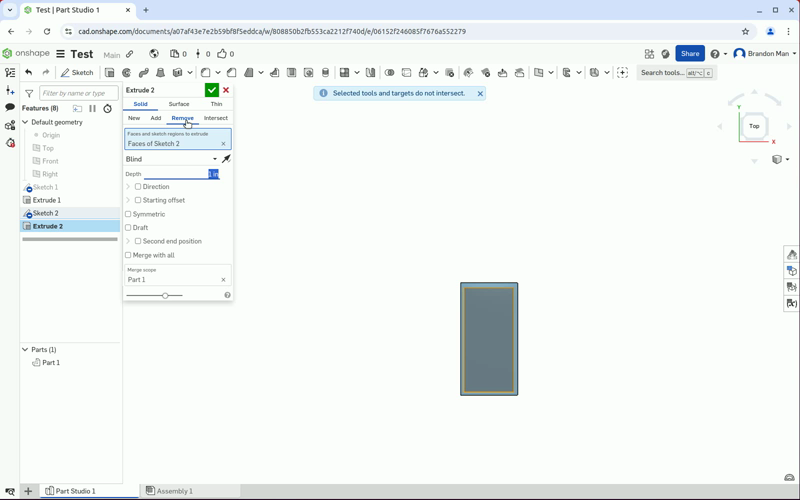
text(-10.11)
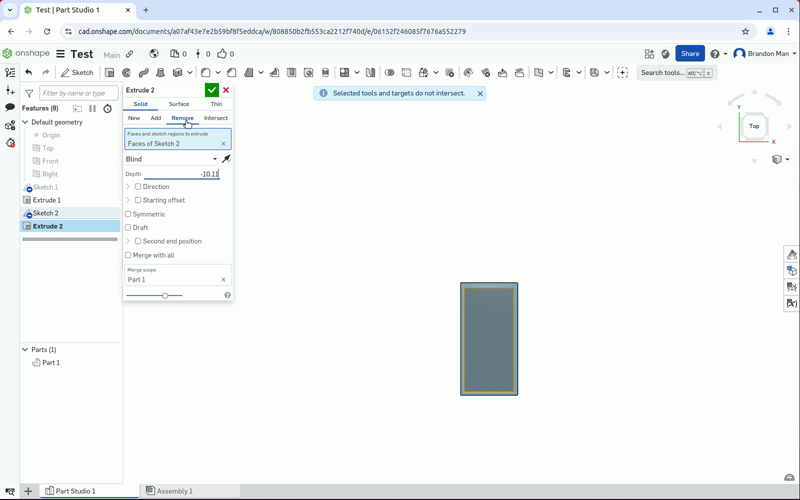
key(tab, 6)
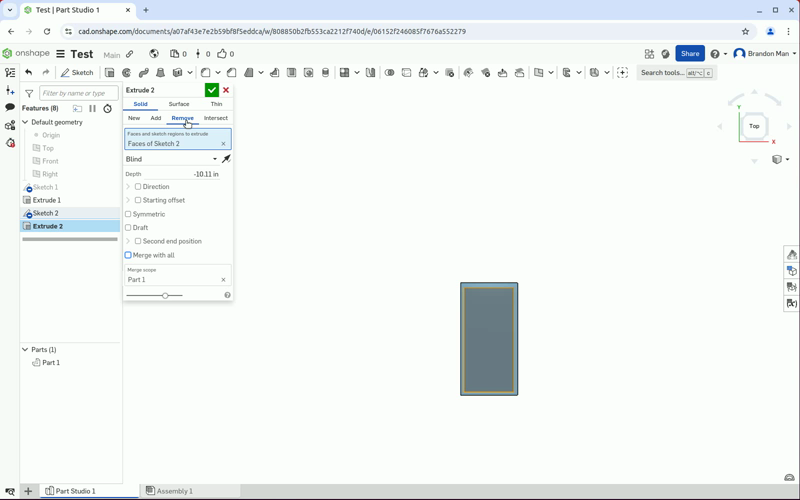
key(space)
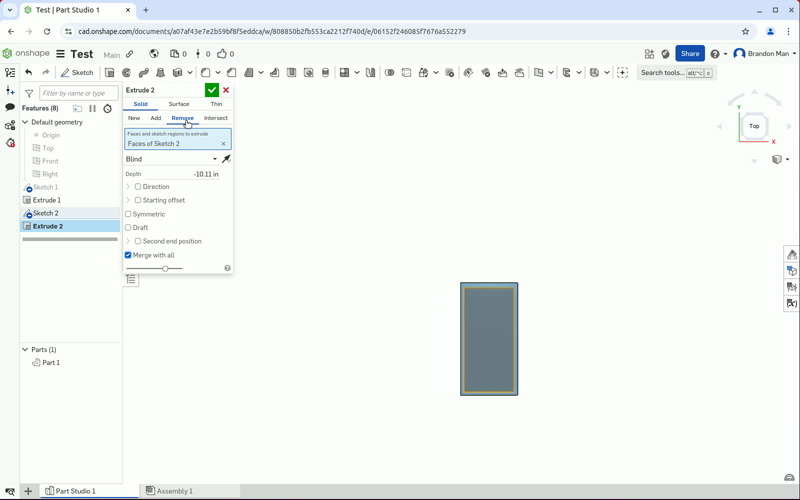
key(enter)
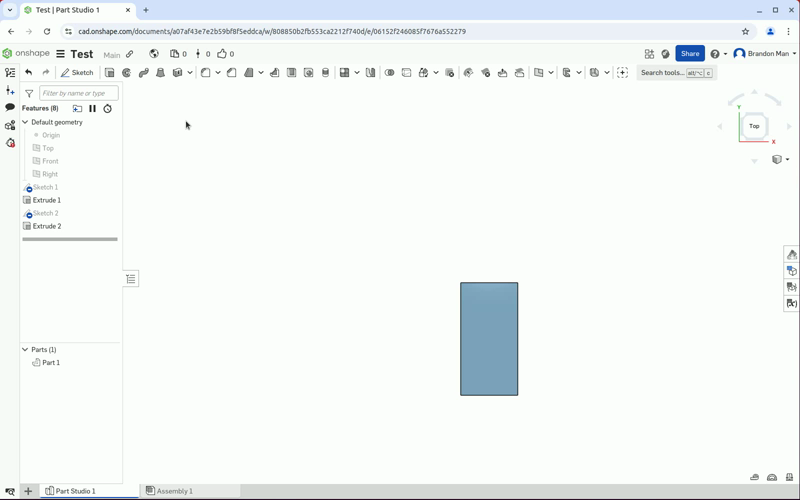
key(shift+h)
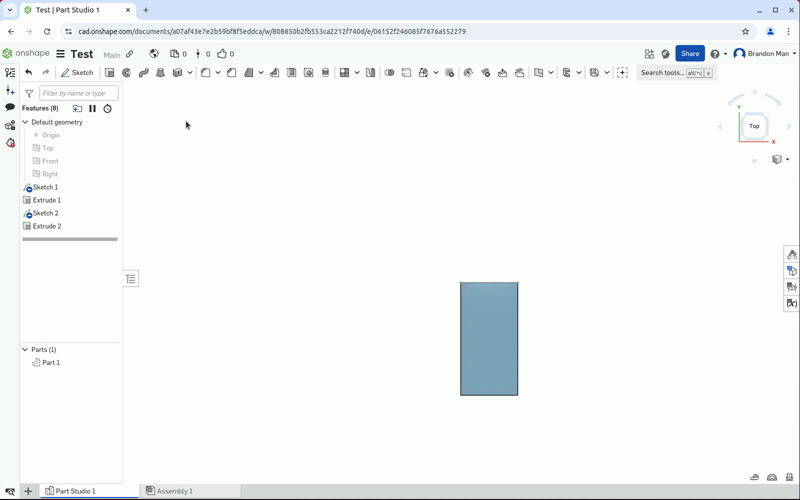
key(shift+h)
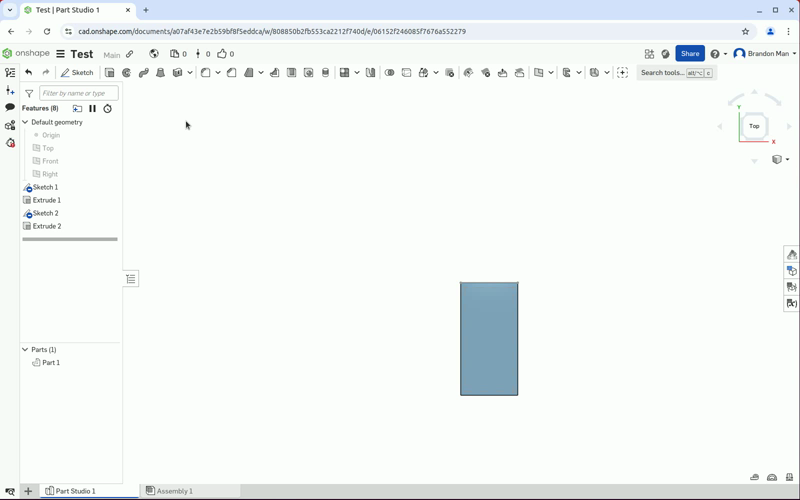
key(shift+7)
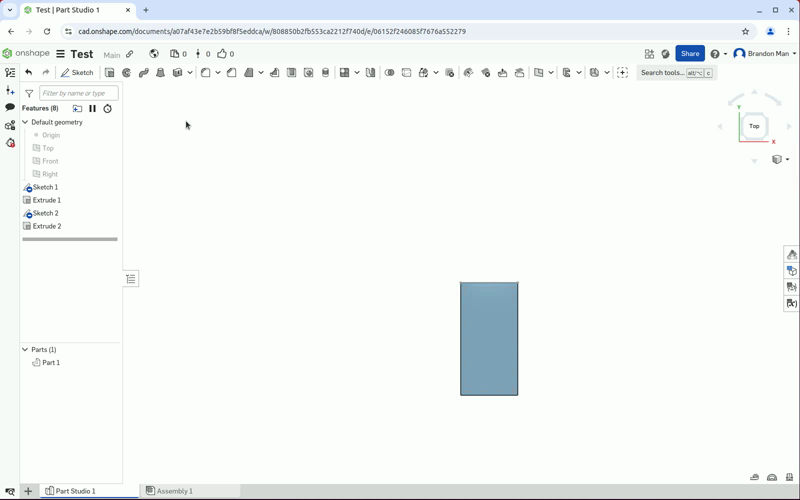
key(up, 3)
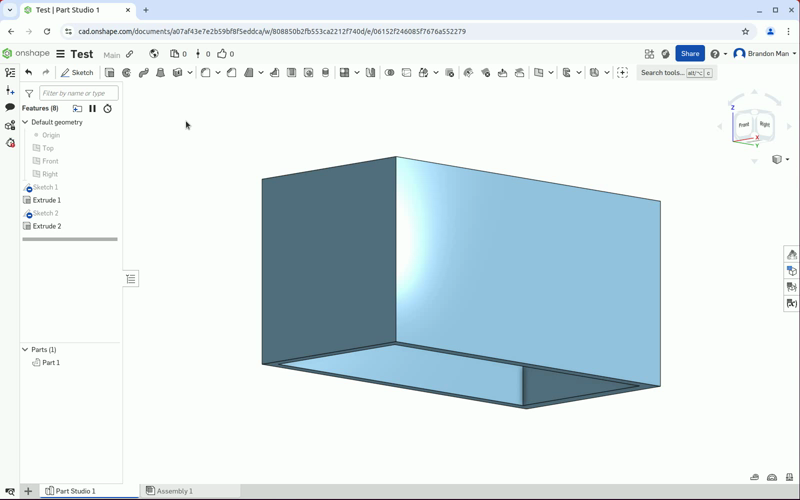
key(left, 3)
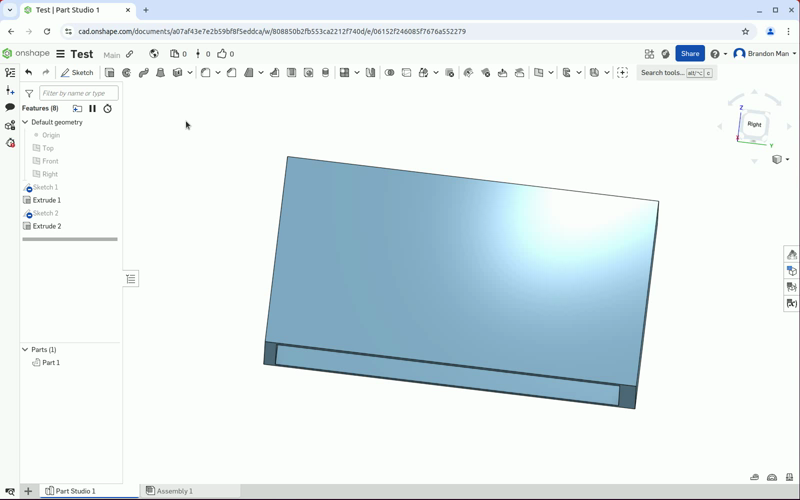
key(right, 3)
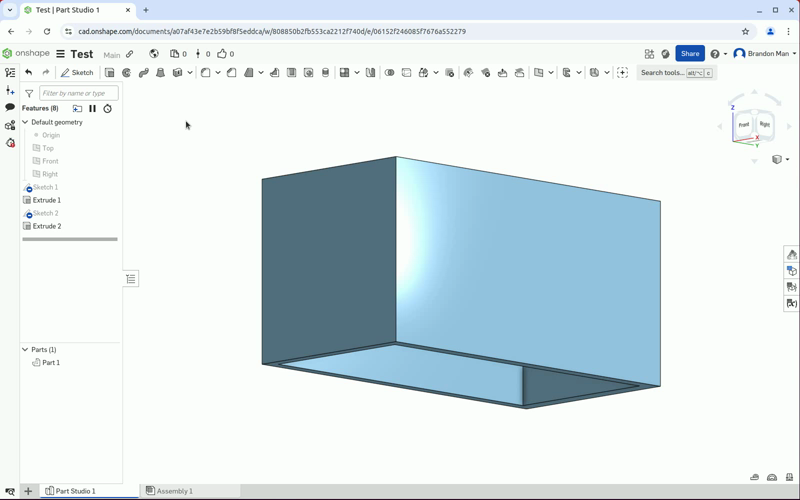
key(down, 3)
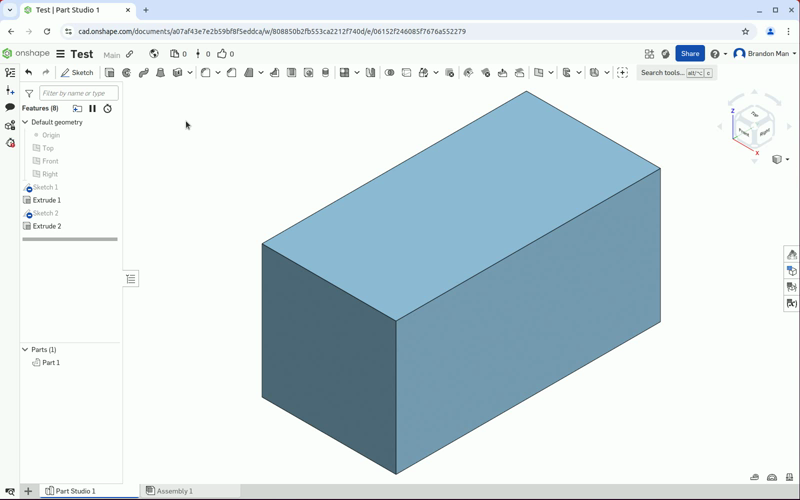
mouse_move(73, 189)
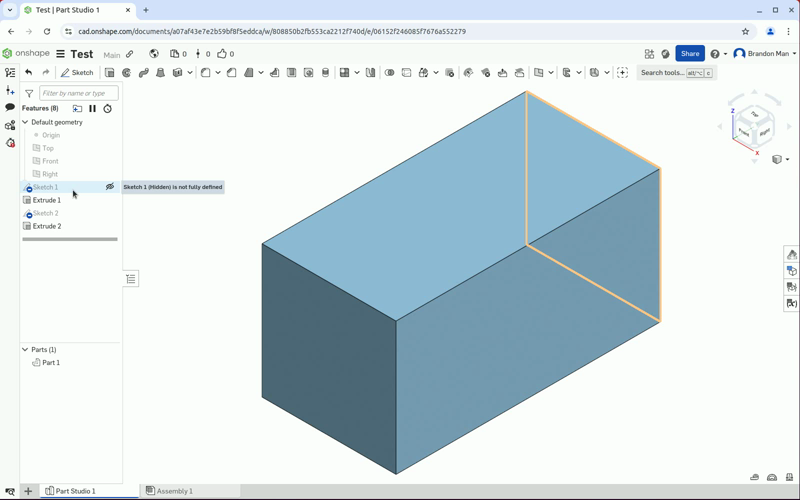
click(73, 189)